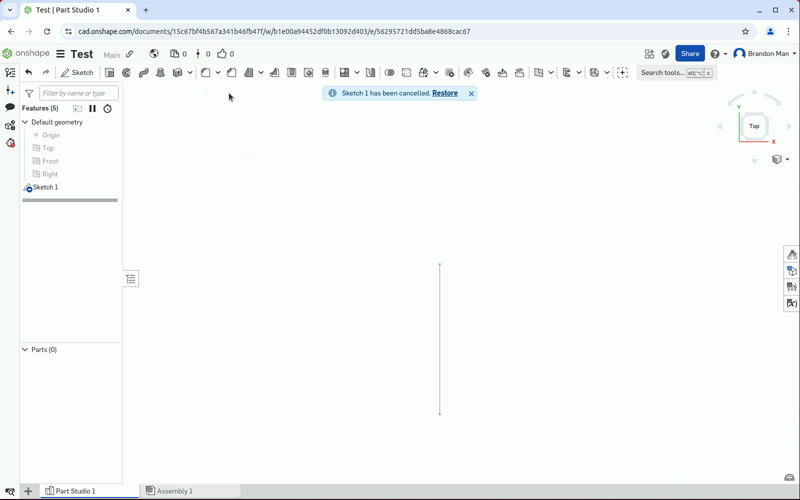
key(shift+h)
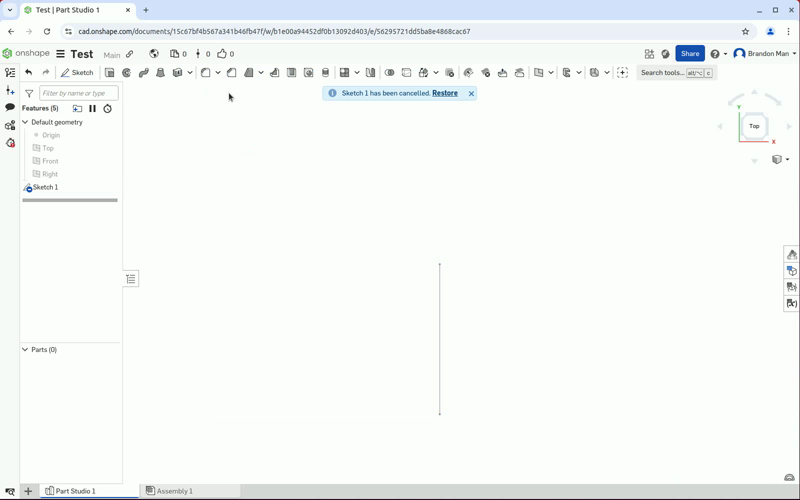
key(shift+s)
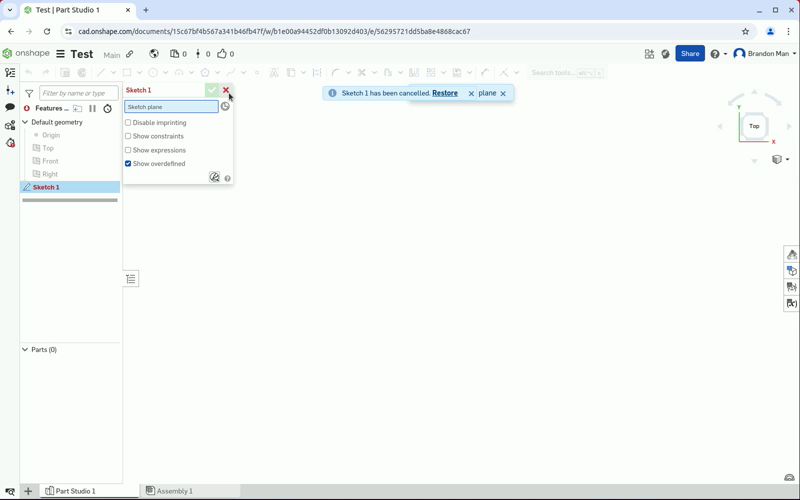
mouse_move(73, 150)
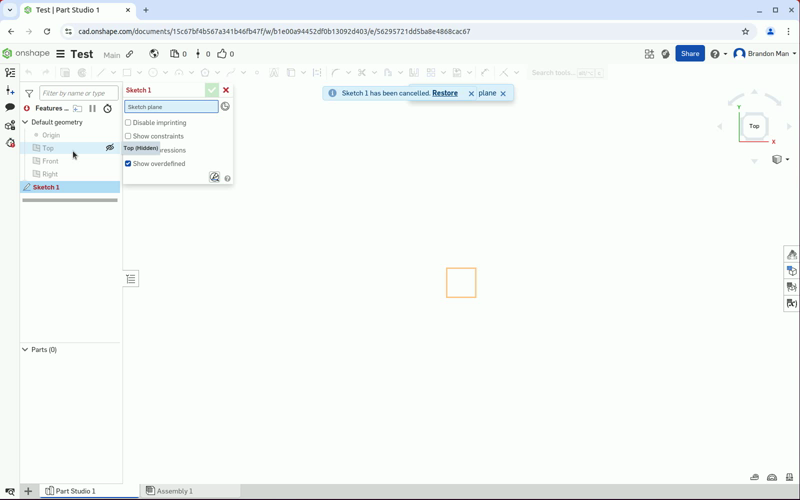
click(73, 150)
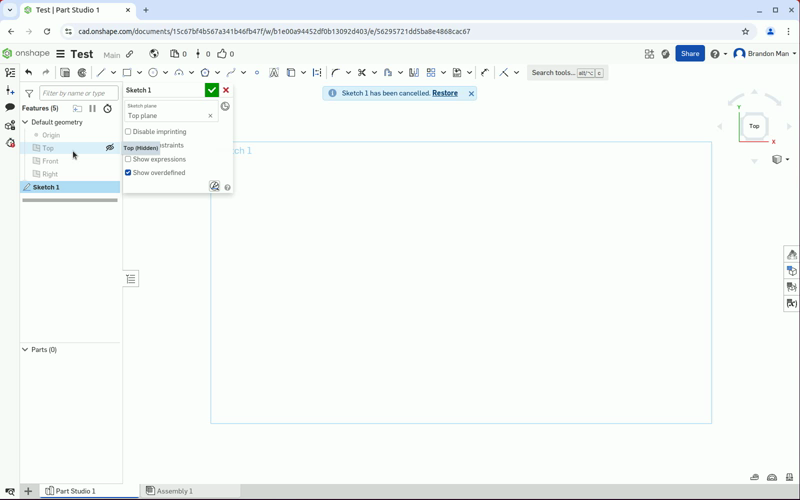
mouse_move(73, 352)
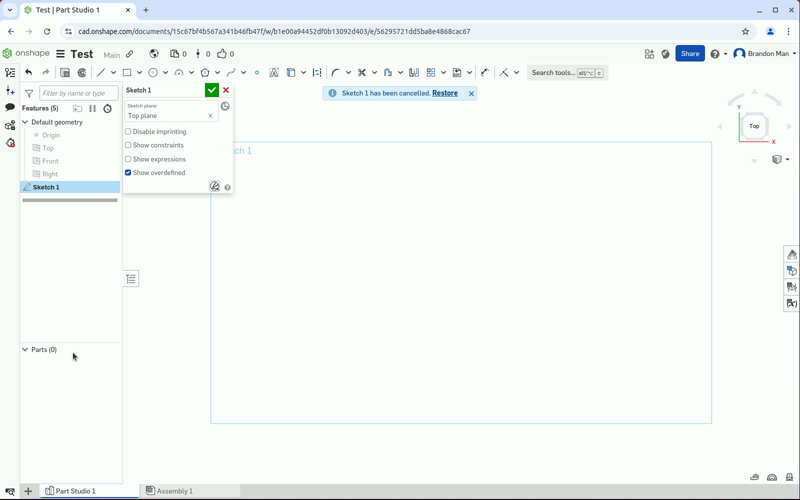
key(y)
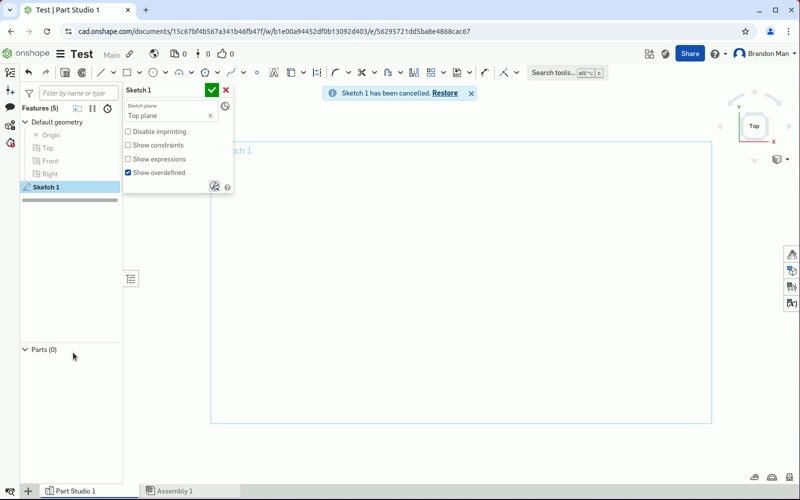
key(l)
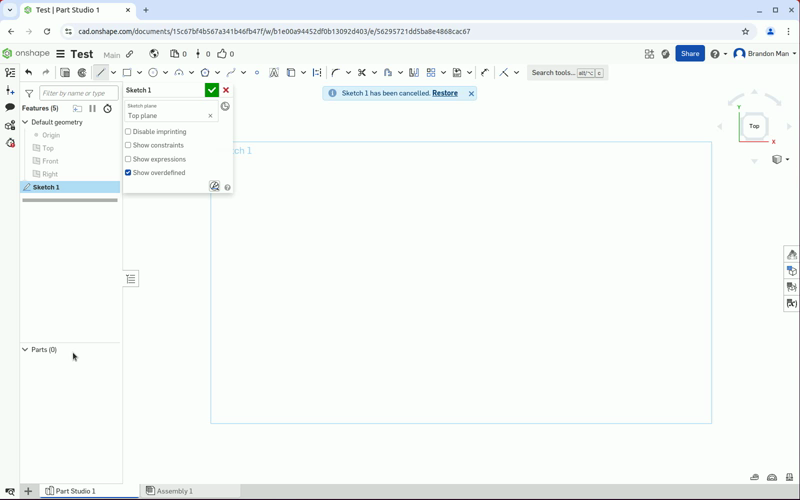
key_down(shift)
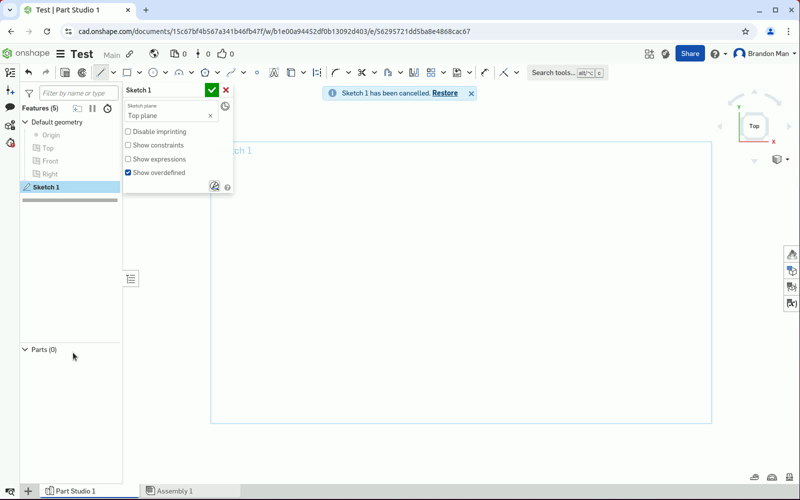
mouse_move(460, 282)
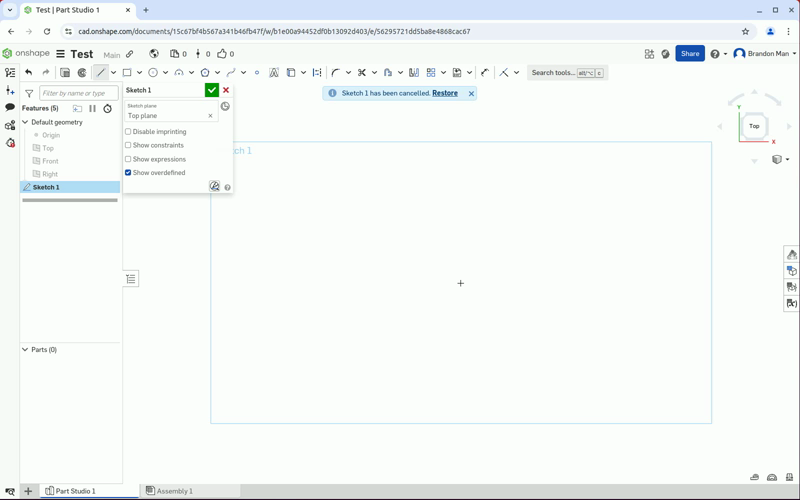
click(460, 282)
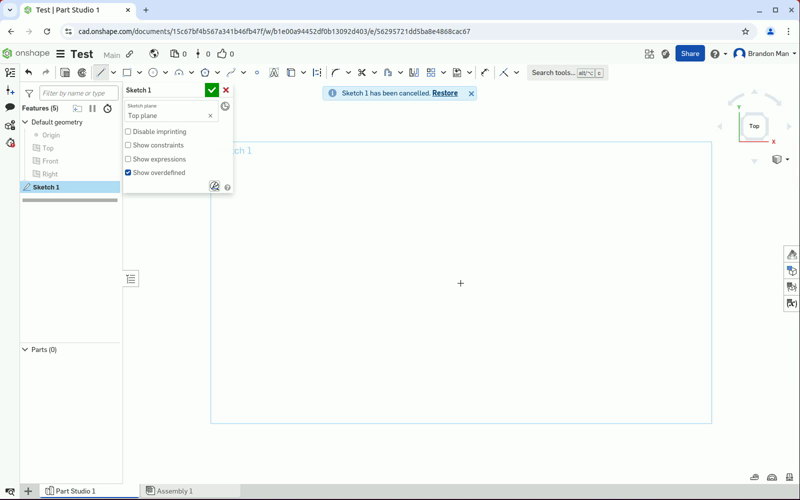
key_up(shift)
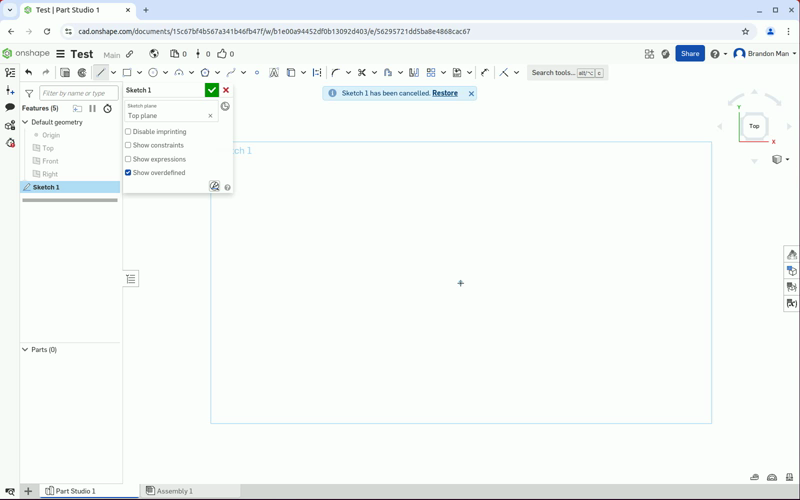
key_down(shift)
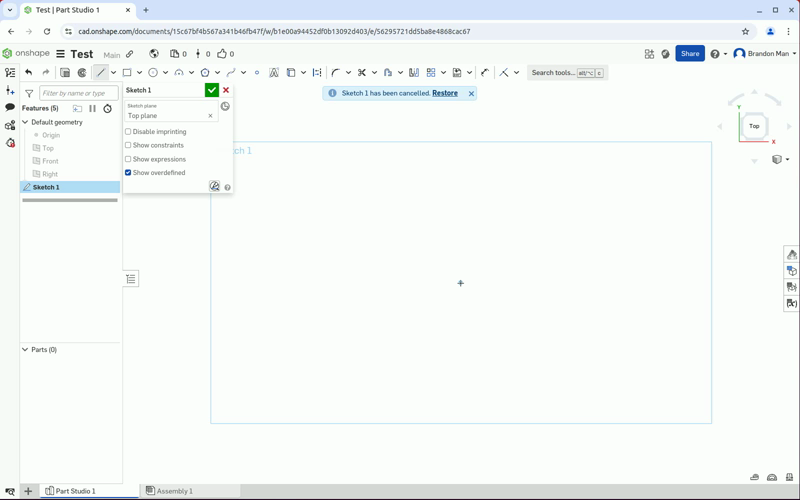
mouse_move(573, 282)
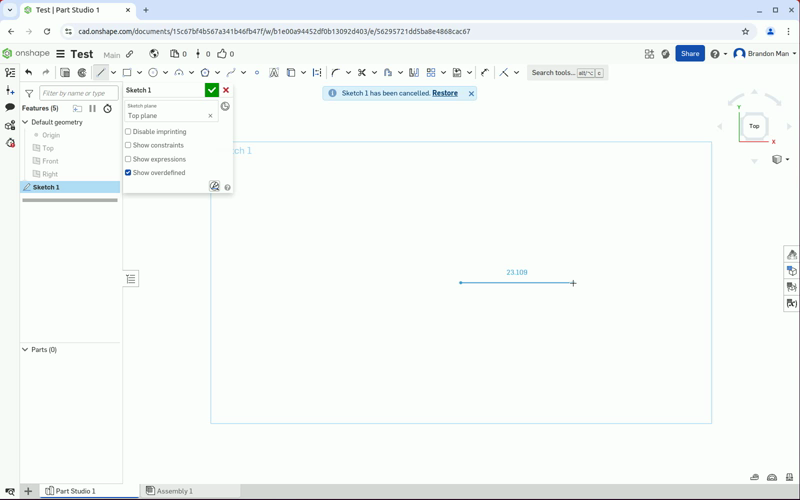
click(573, 282)
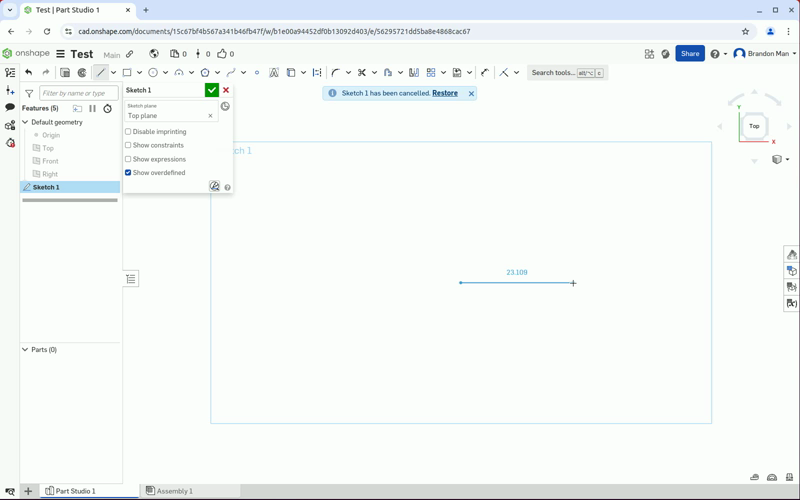
key_up(shift)
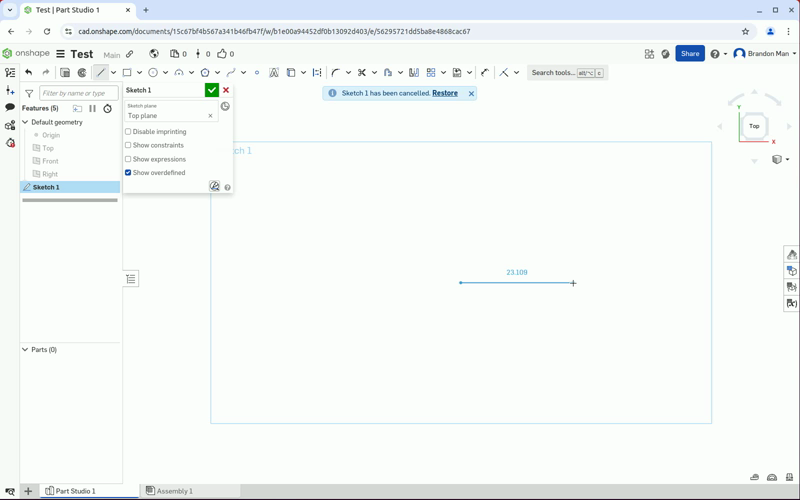
key_down(shift)
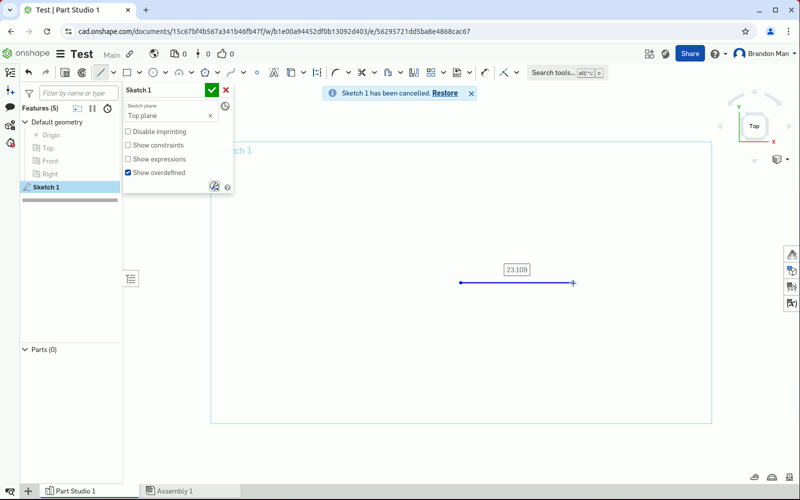
mouse_move(589, 282)
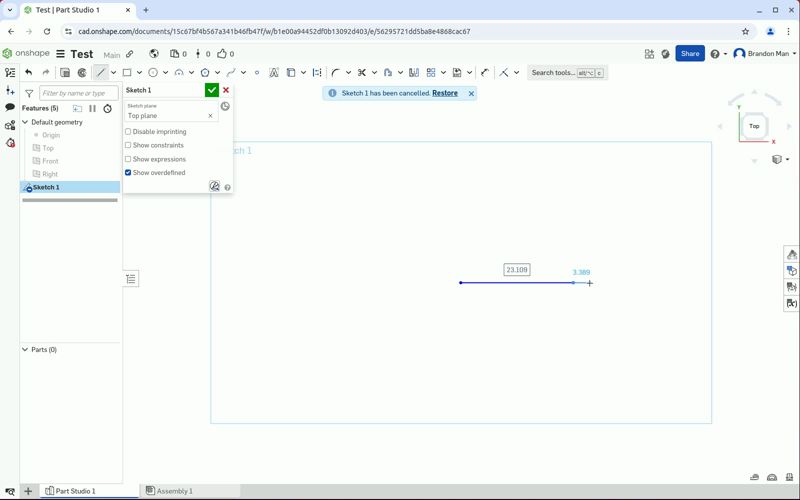
mouse_move(573, 245)
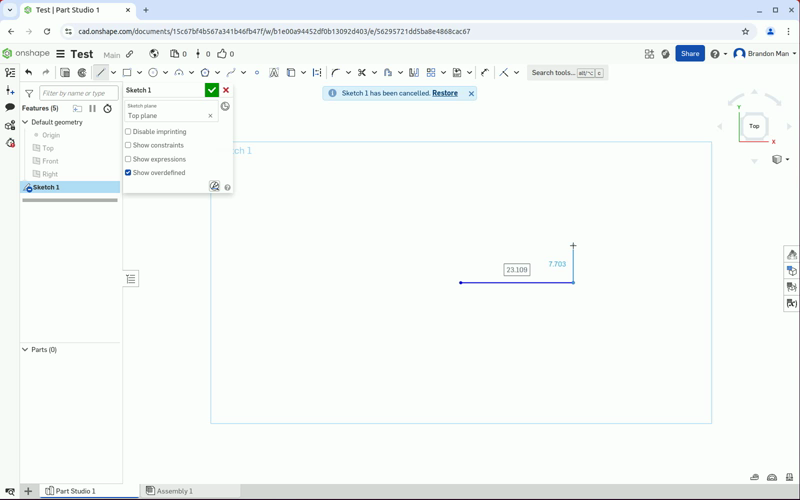
click(573, 245)
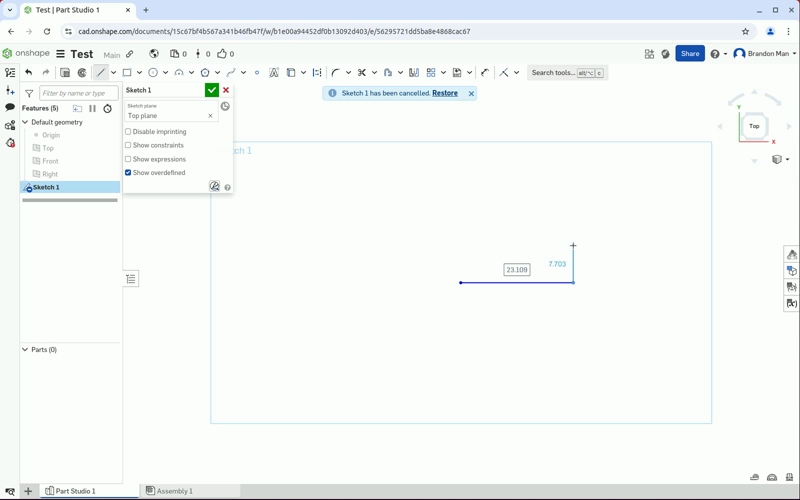
key_up(shift)
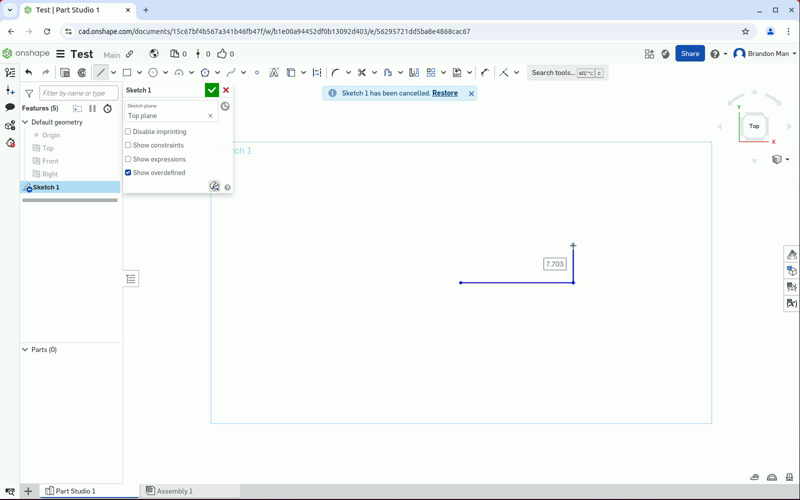
key_down(shift)
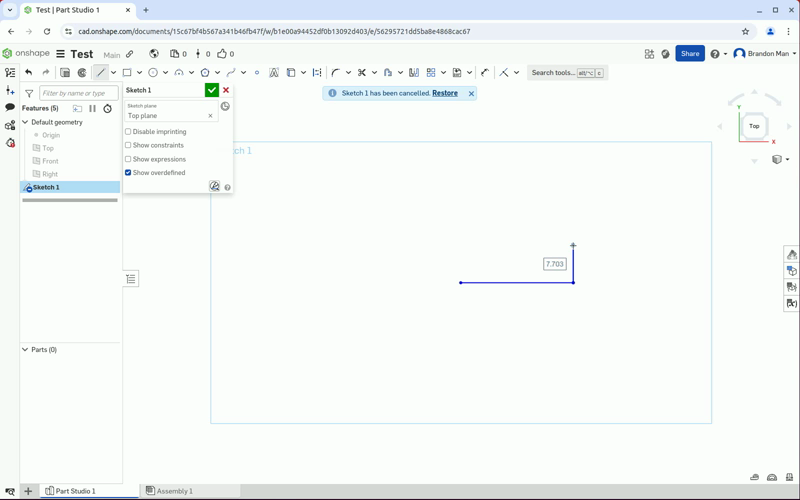
mouse_move(460, 245)
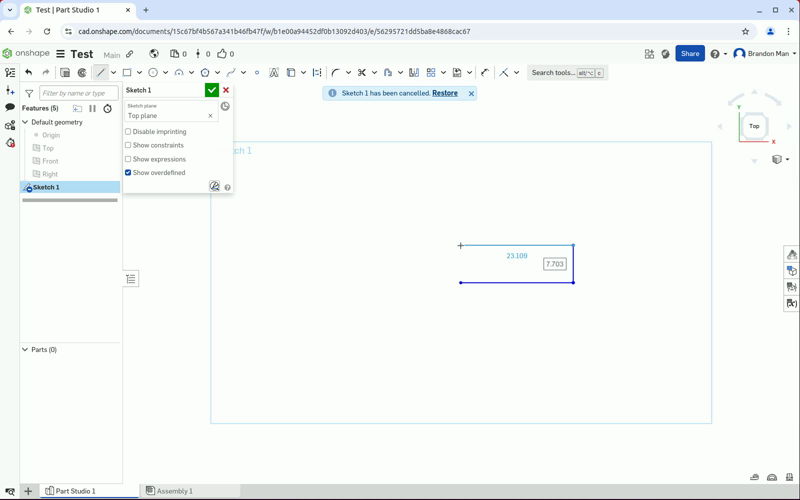
click(460, 245)
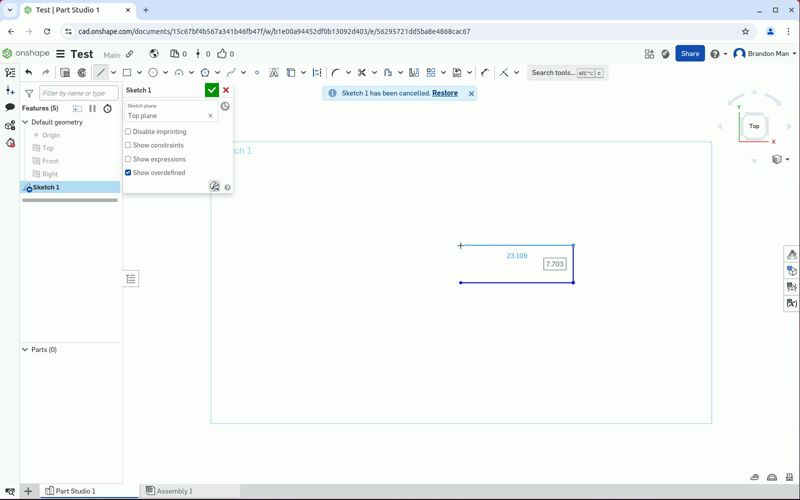
key_up(shift)
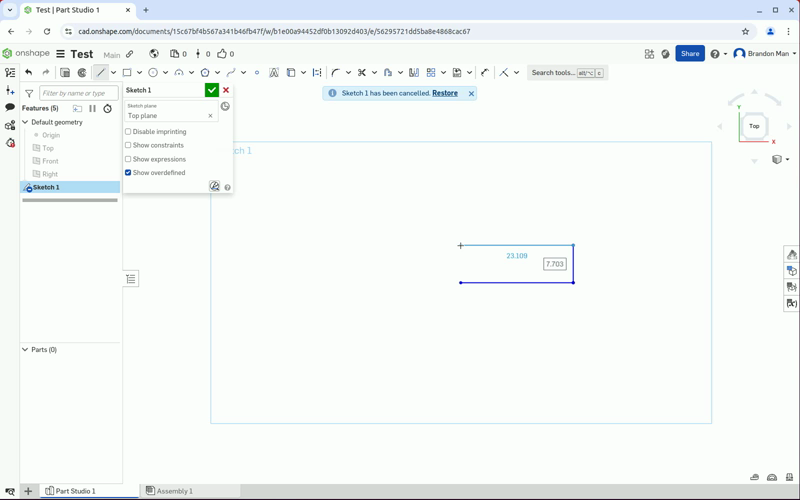
mouse_move(490, 245)
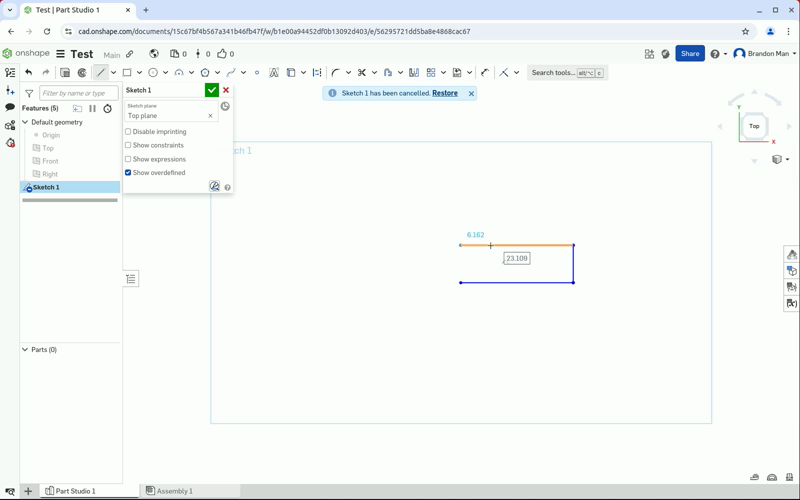
key_down(shift)
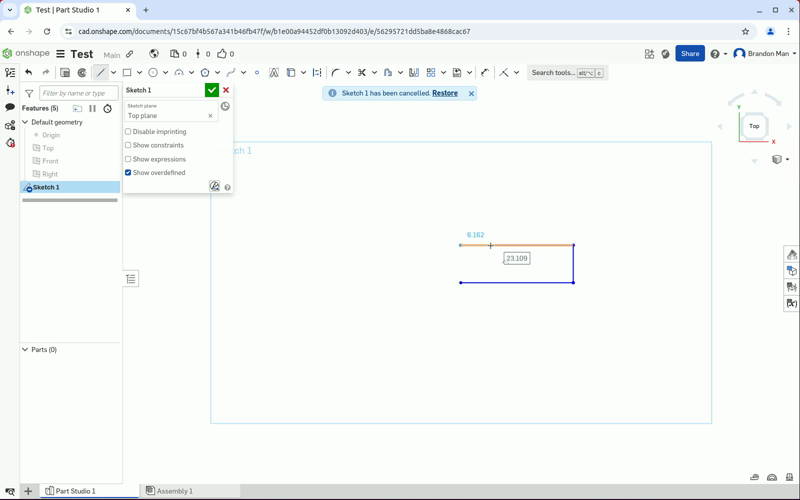
mouse_move(460, 282)
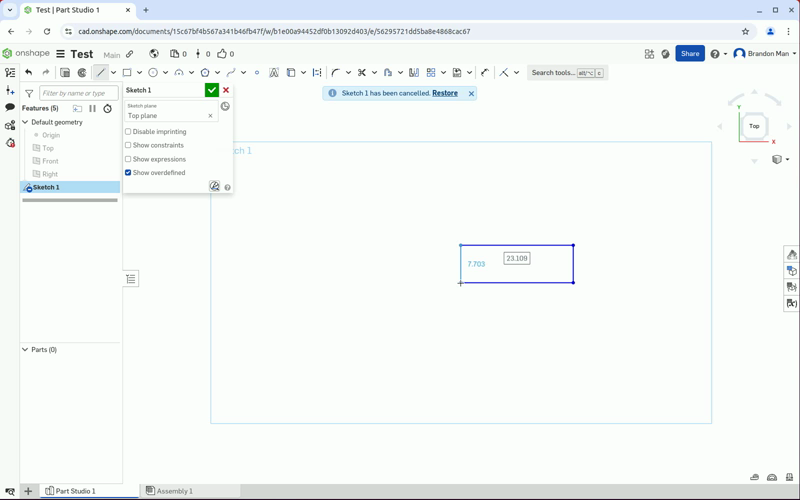
key_up(shift)
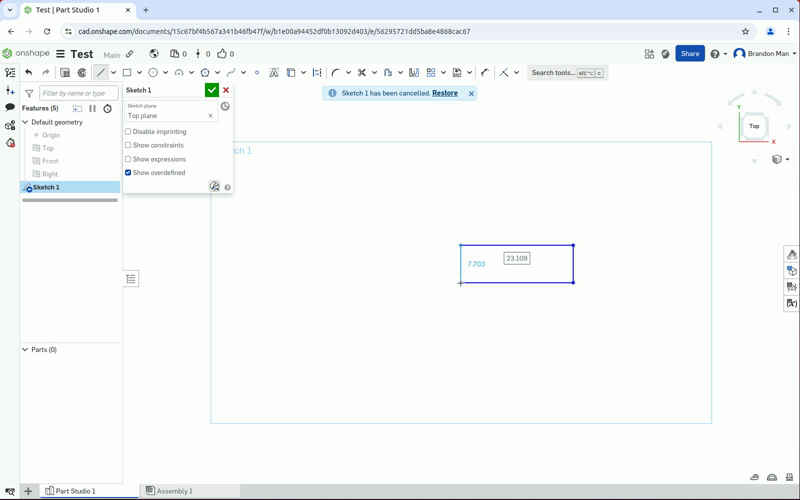
click(460, 282)
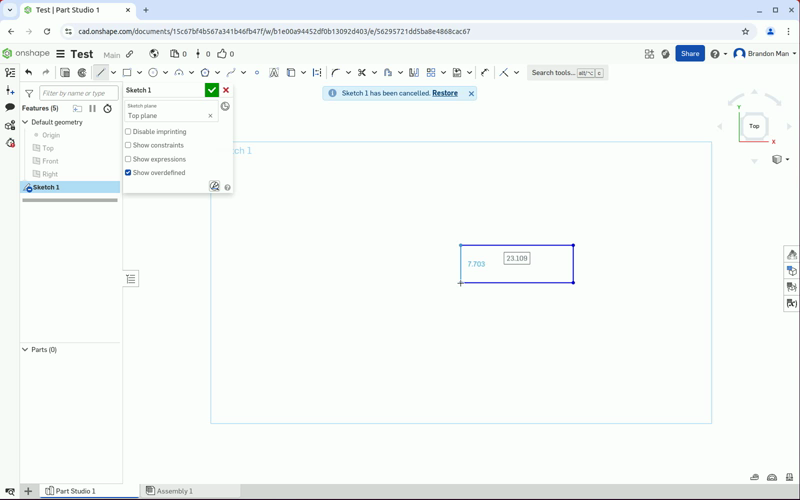
key(esc)
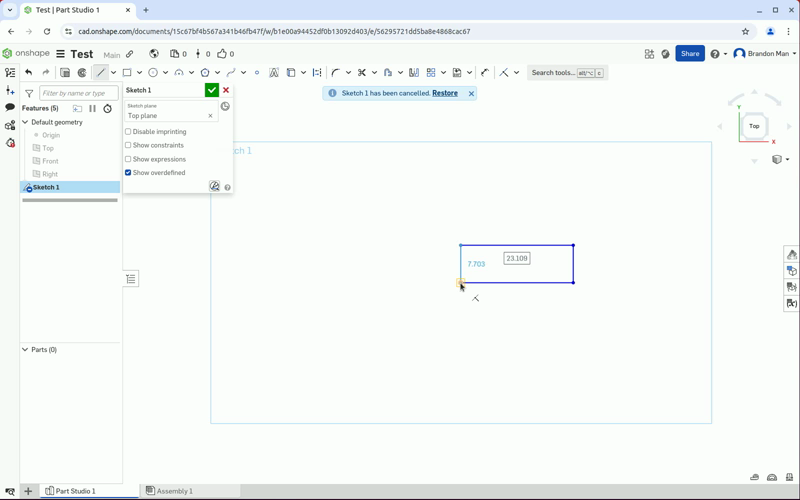
mouse_move(526, 270)
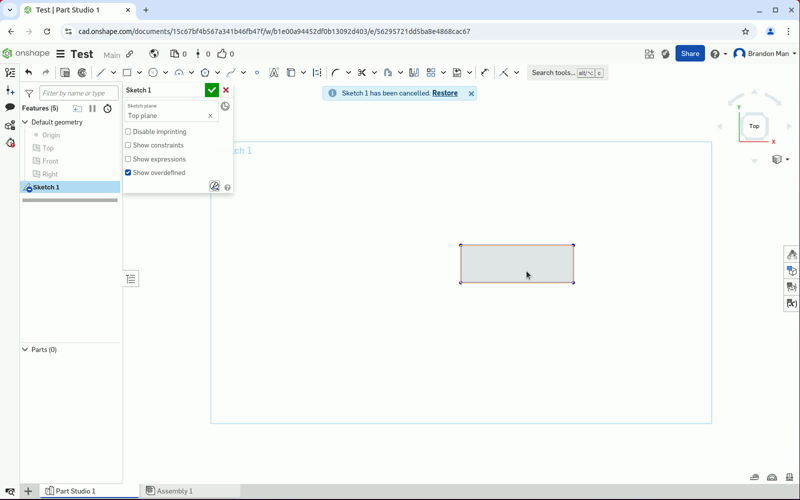
click(526, 270)
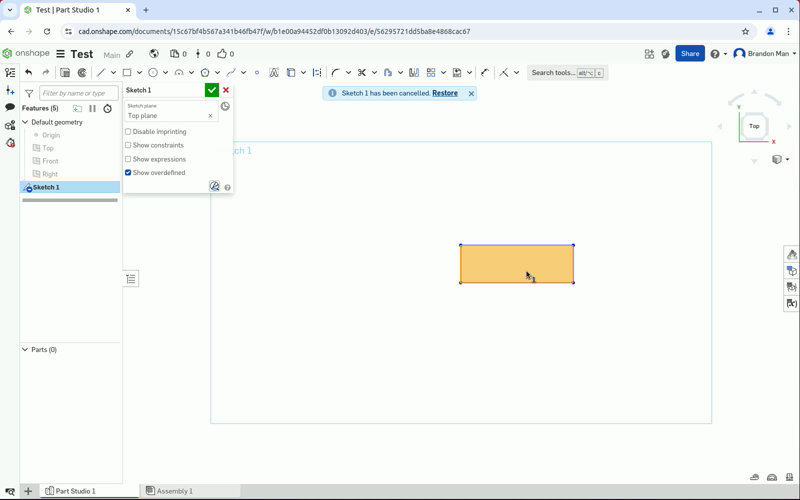
mouse_move(73, 352)
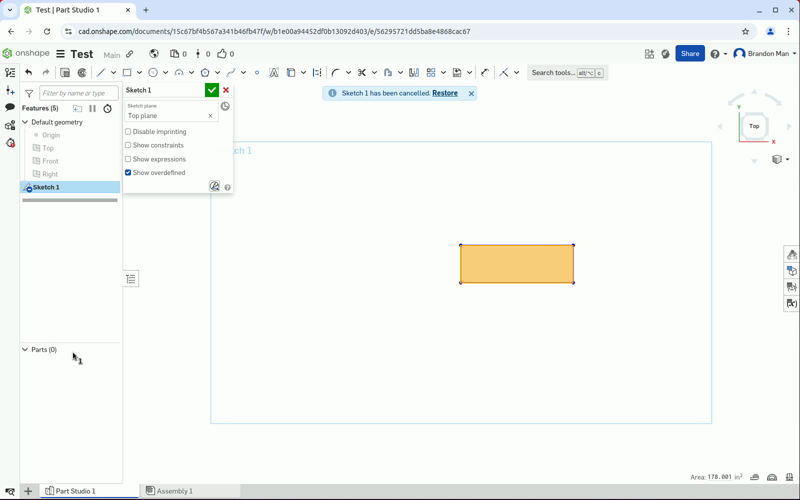
key(shift+y)
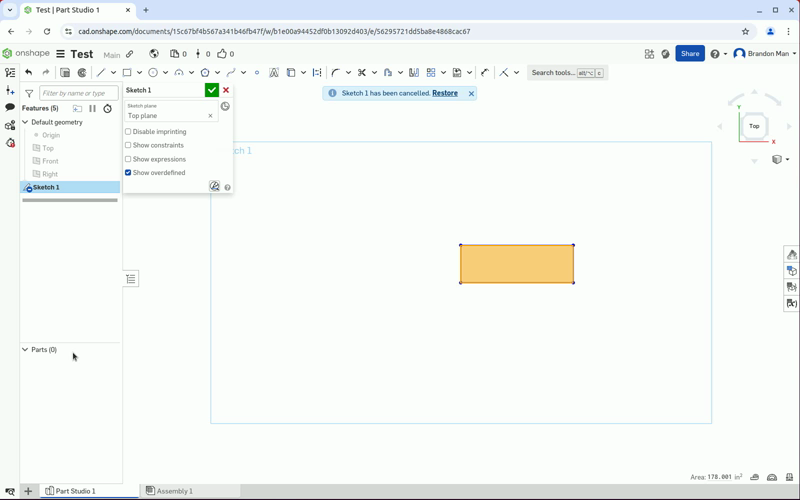
key(shift+e)
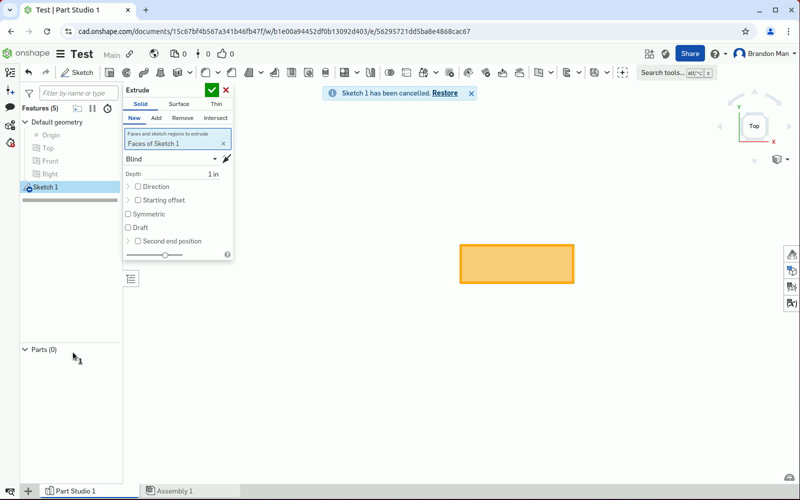
mouse_move(143, 106)
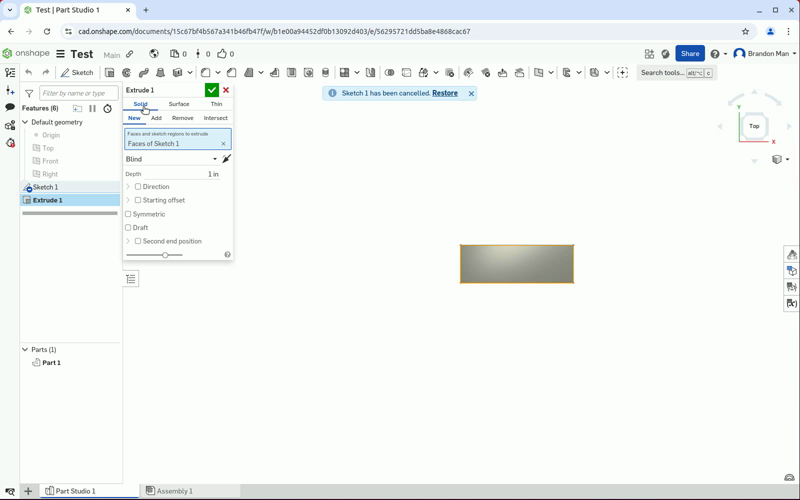
click(143, 106)
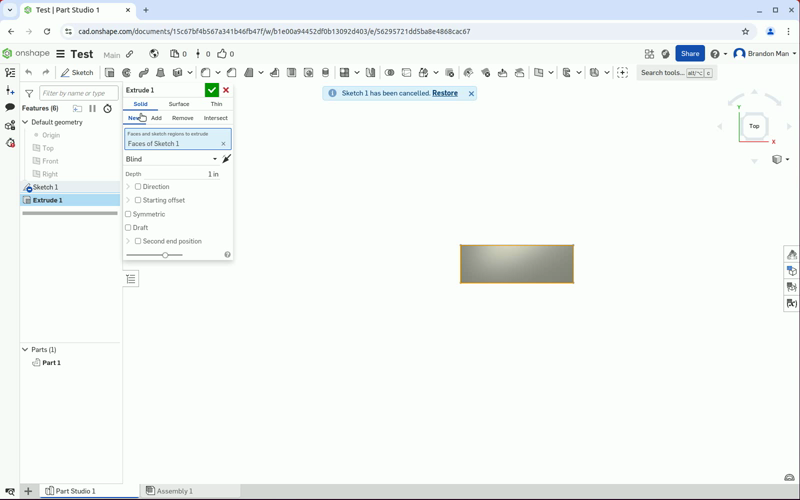
mouse_move(137, 120)
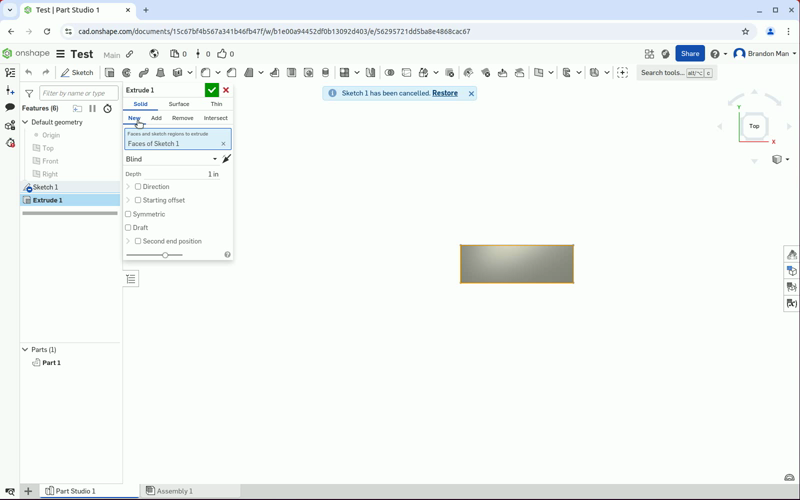
click(137, 120)
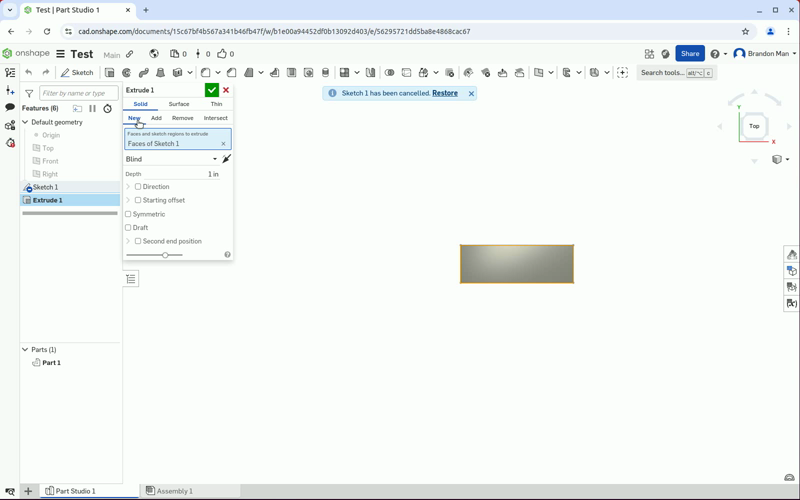
key(tab, 4)
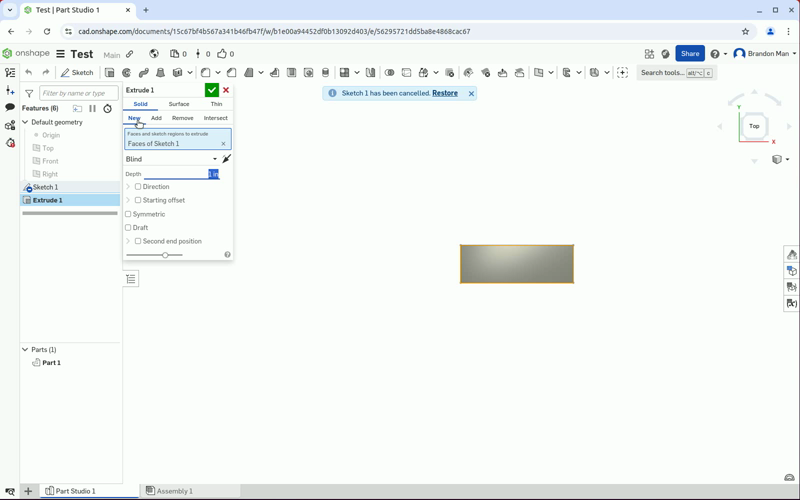
text(20.46)
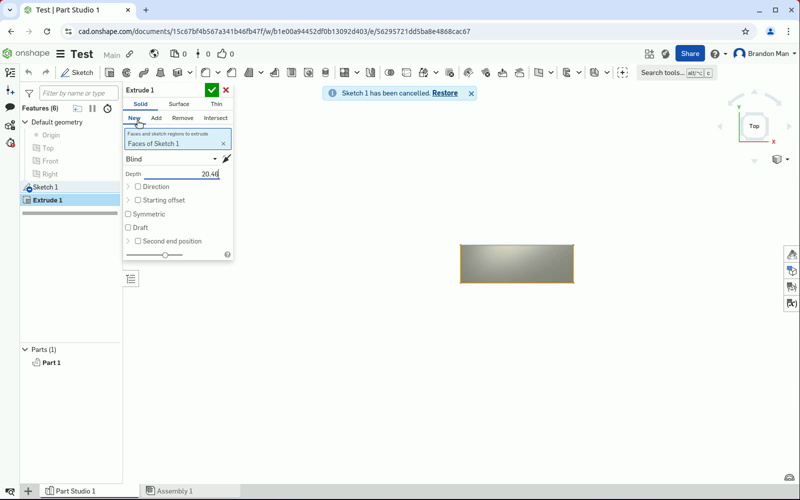
key(enter)
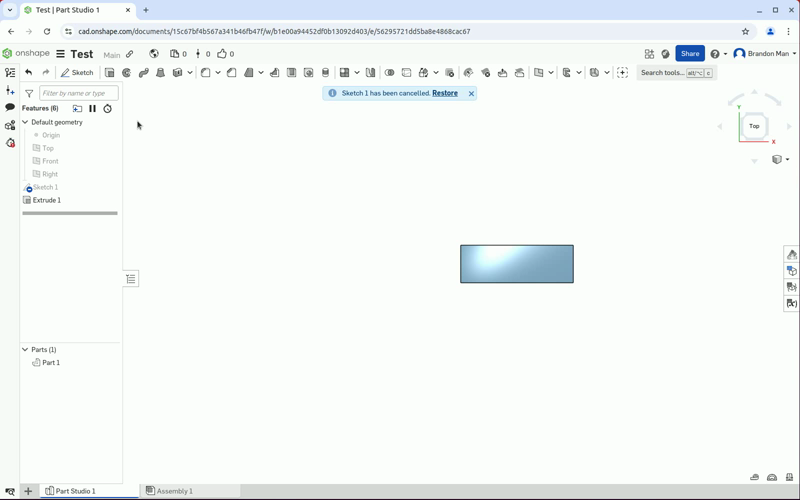
key(shift+h)
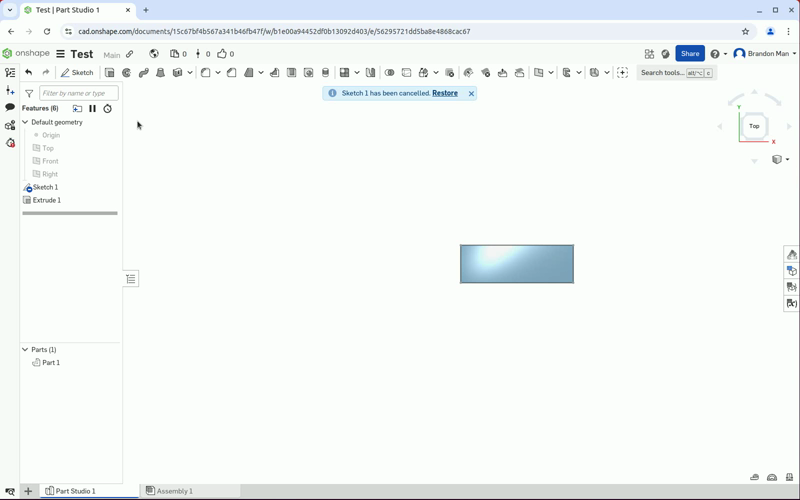
key(shift+h)
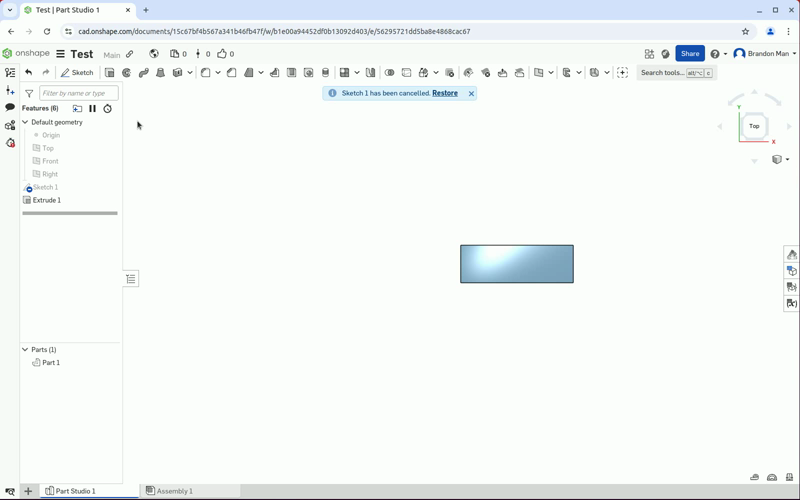
mouse_move(73, 189)
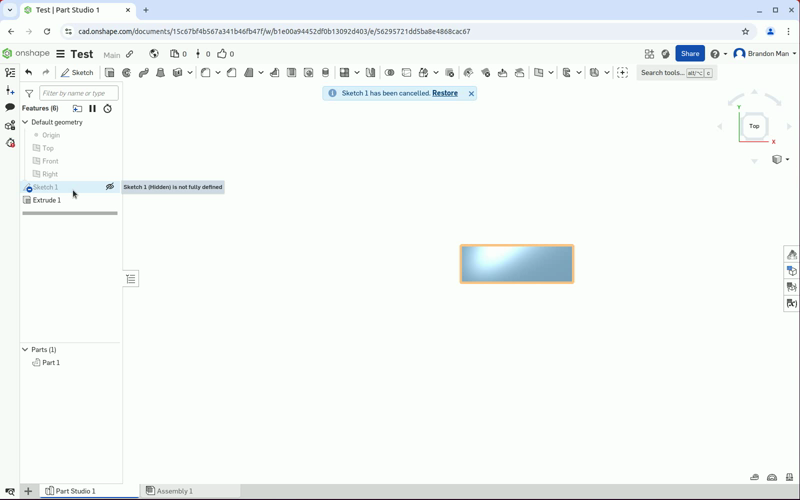
click(73, 189)
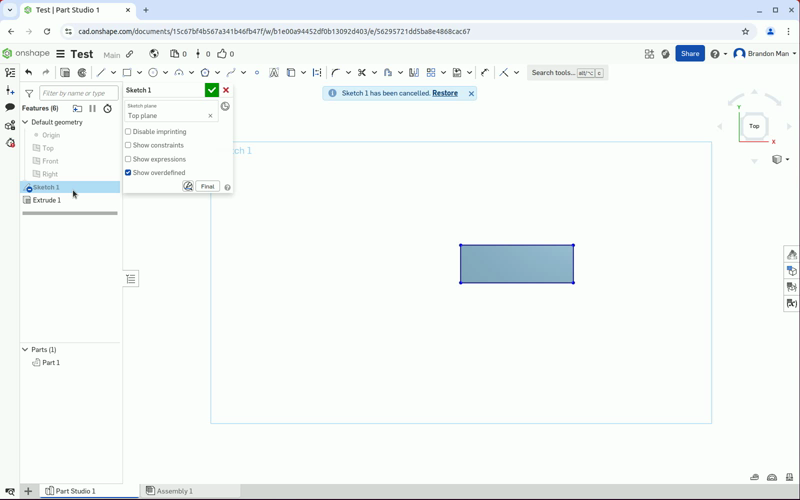
mouse_move(229, 92)
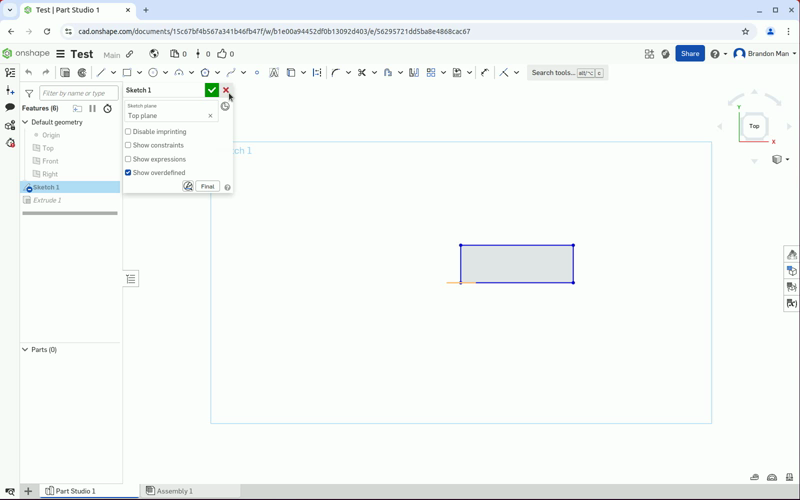
click(229, 92)
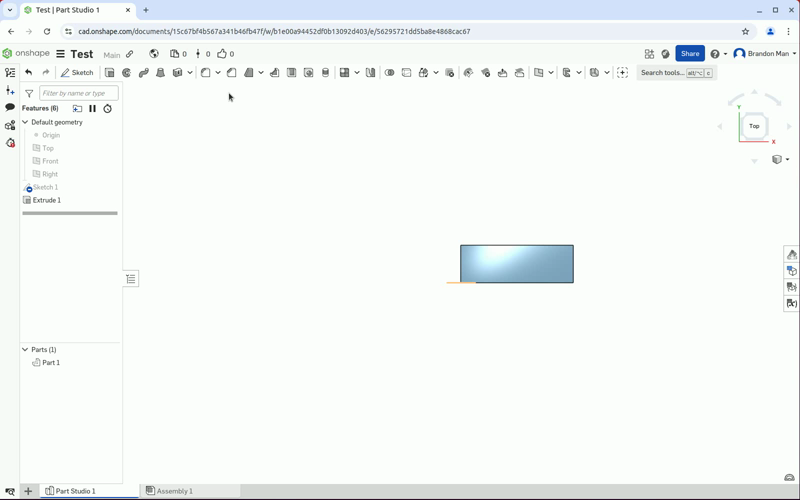
mouse_move(73, 352)
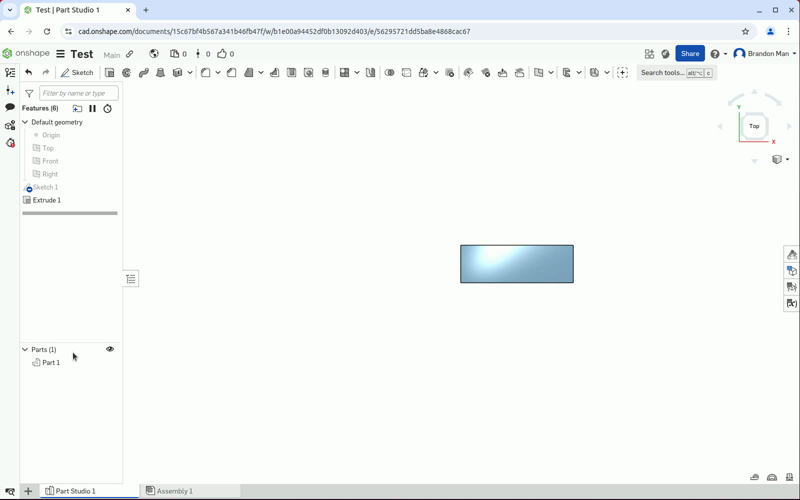
key(y)
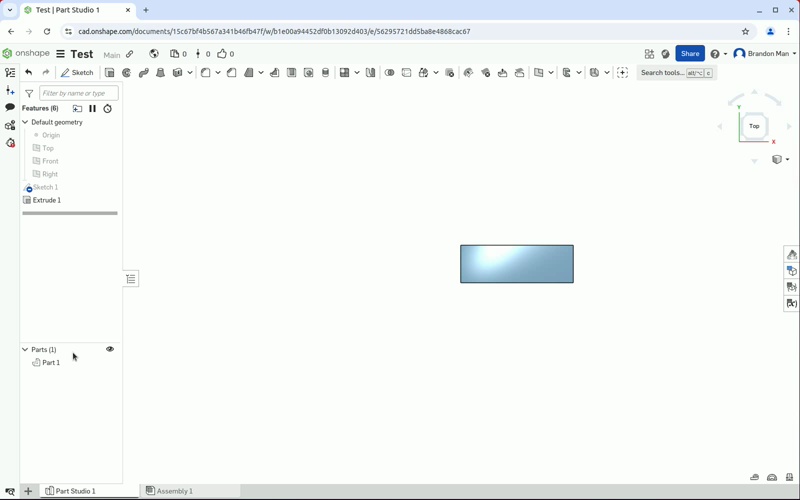
key(shift+p)
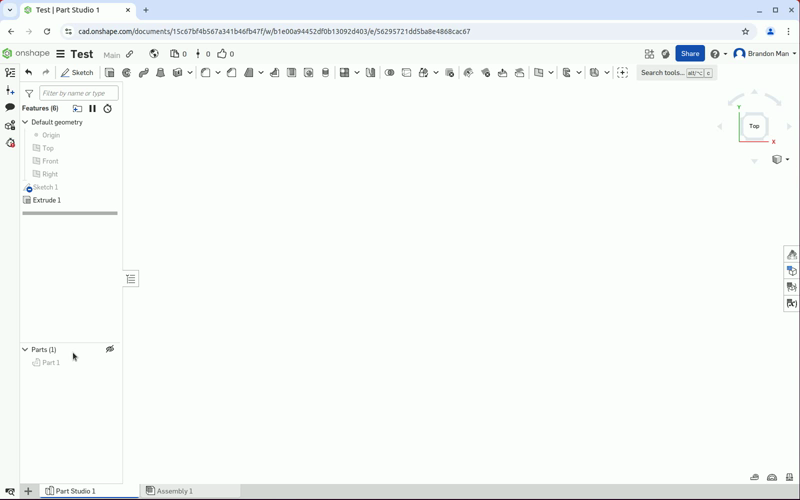
key(space)
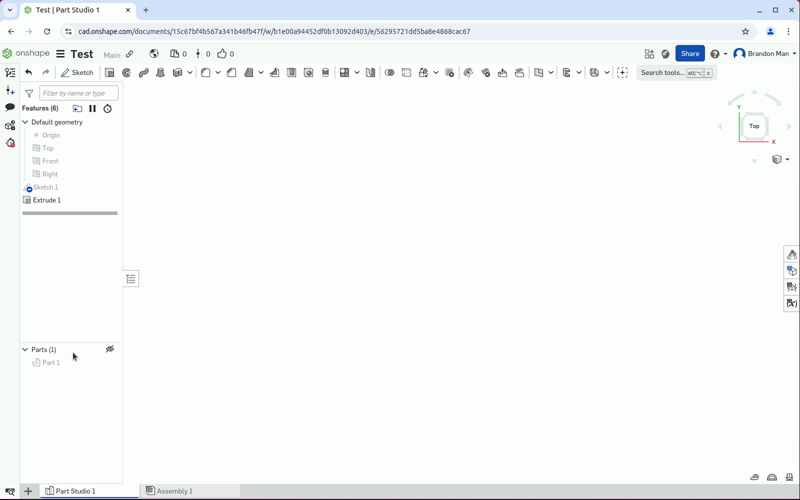
key_down(shift)
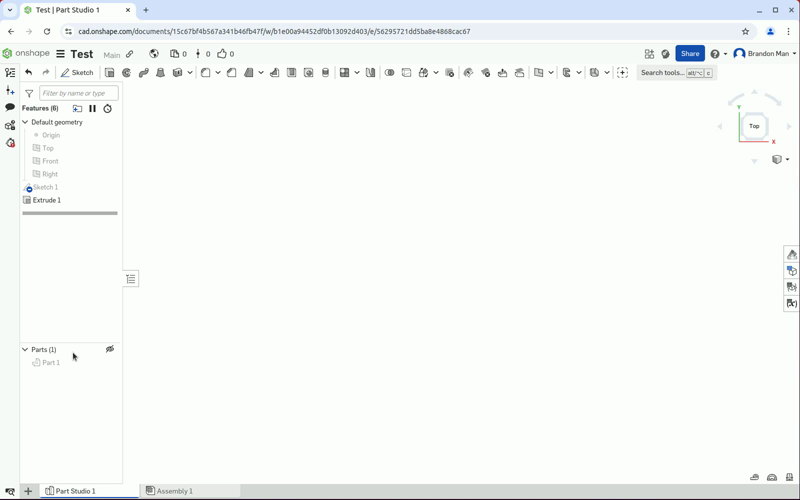
key(up)
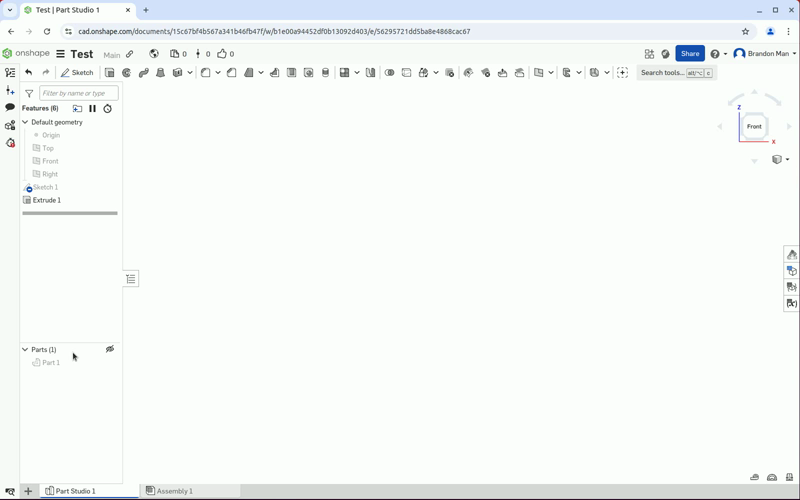
key_up(shift)
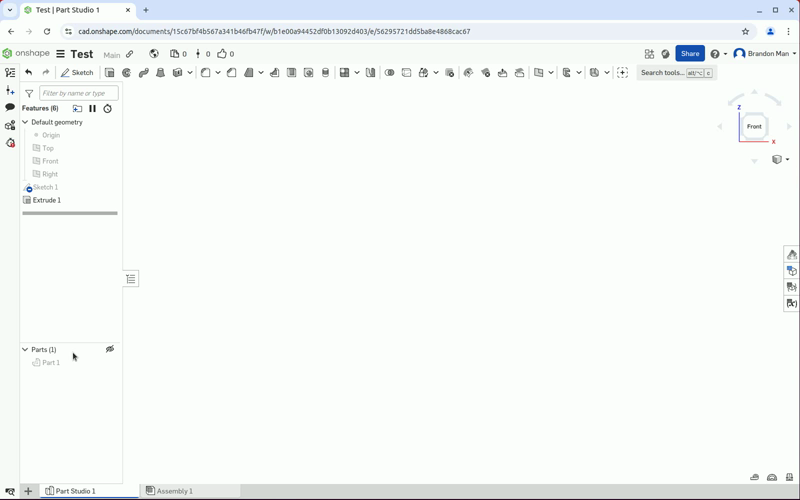
mouse_move(73, 352)
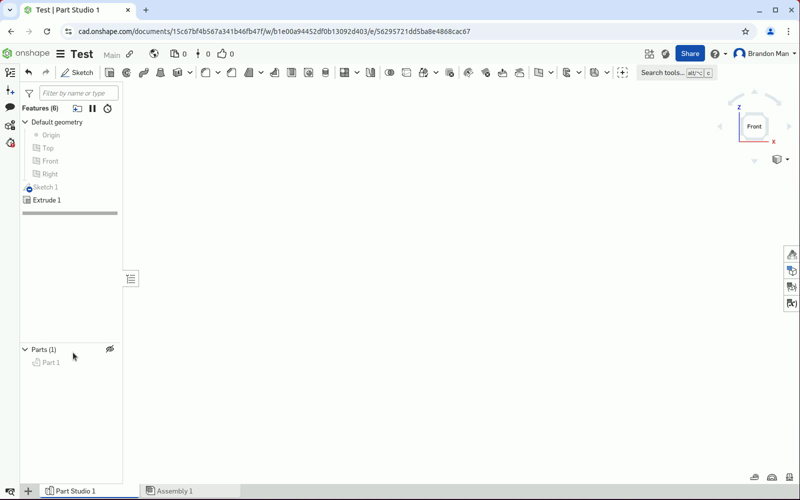
key(shift+y)
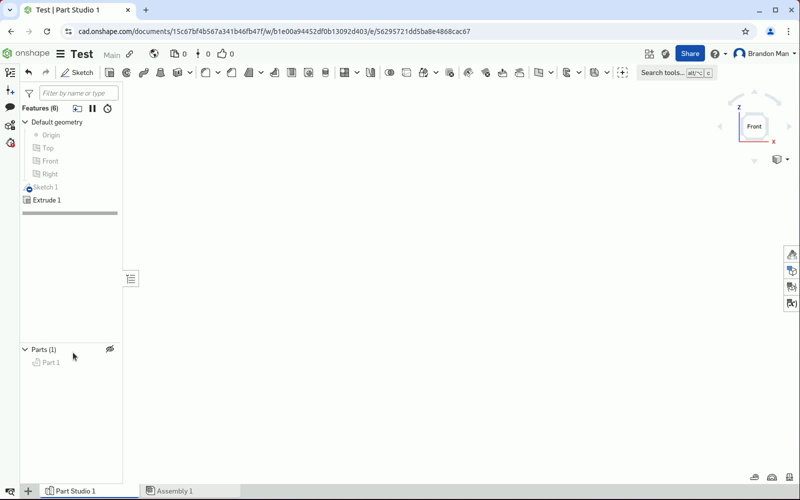
key(shift+s)
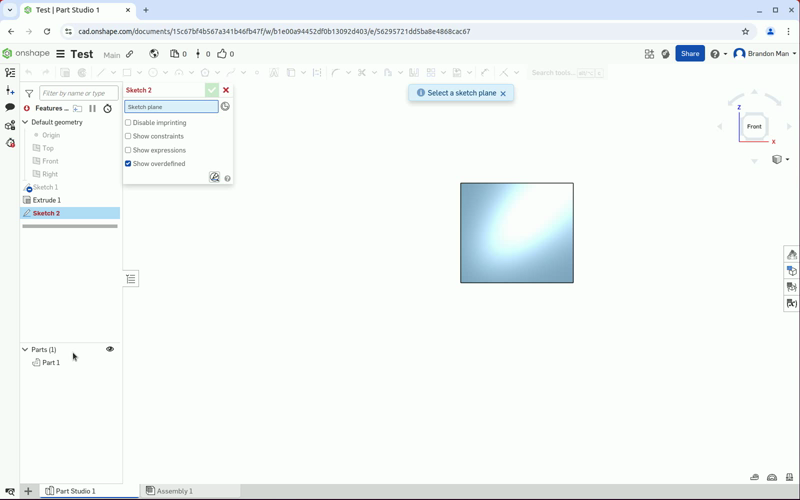
mouse_move(73, 163)
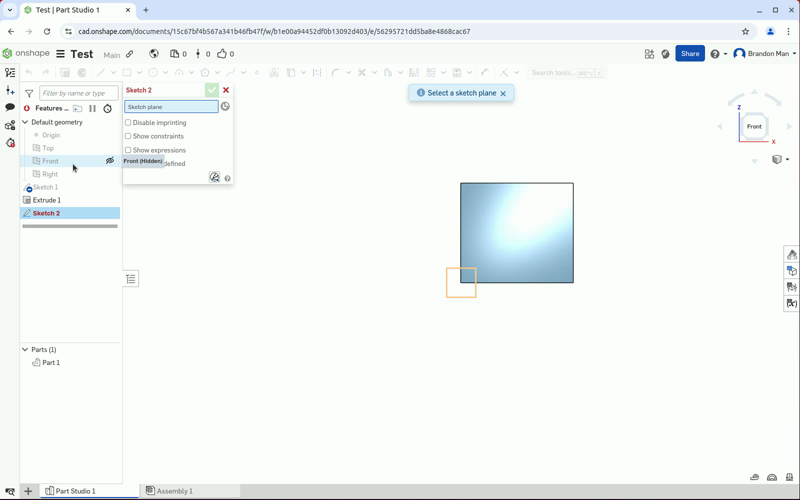
click(73, 163)
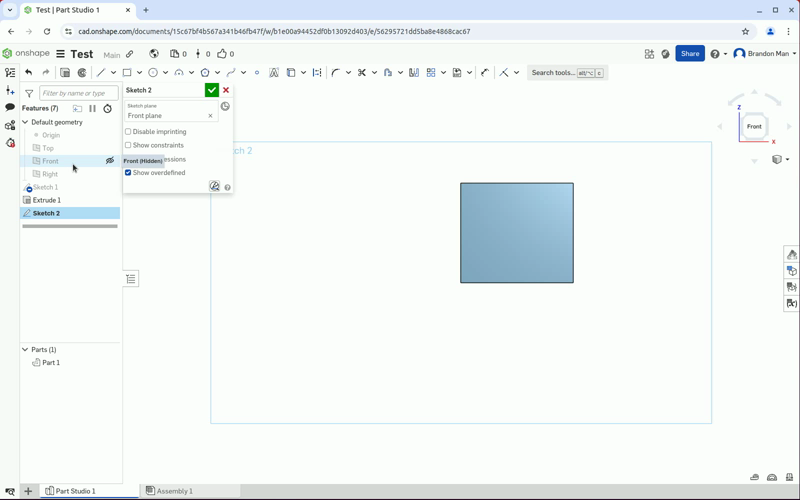
mouse_move(73, 352)
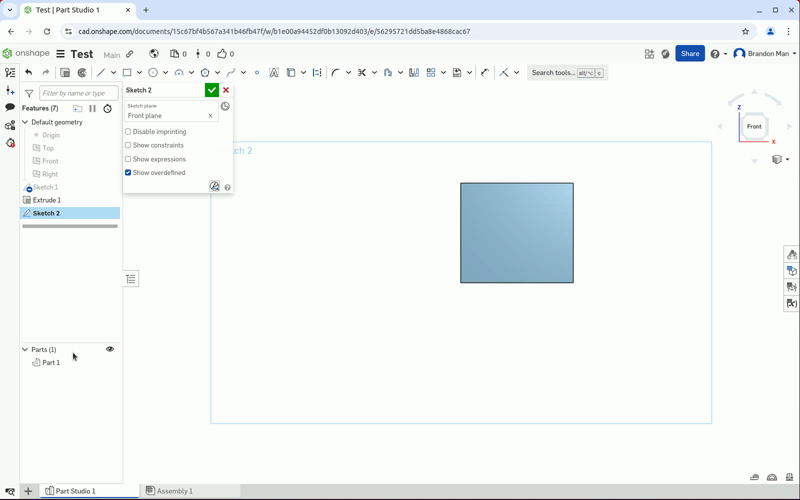
key(y)
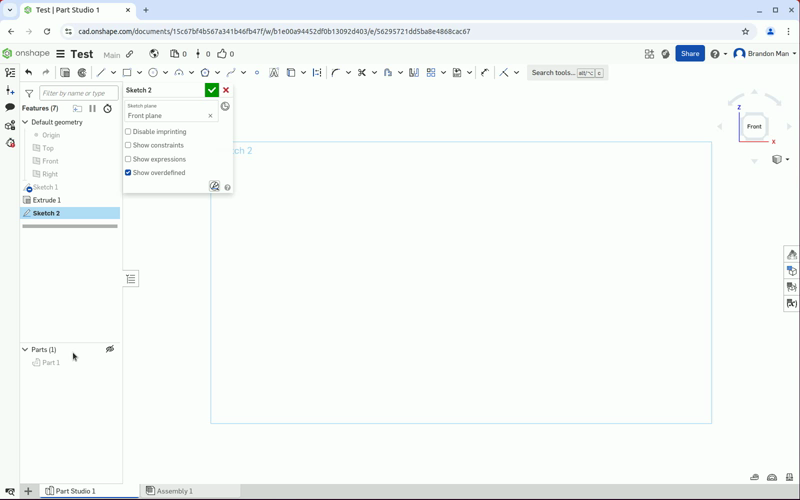
key(l)
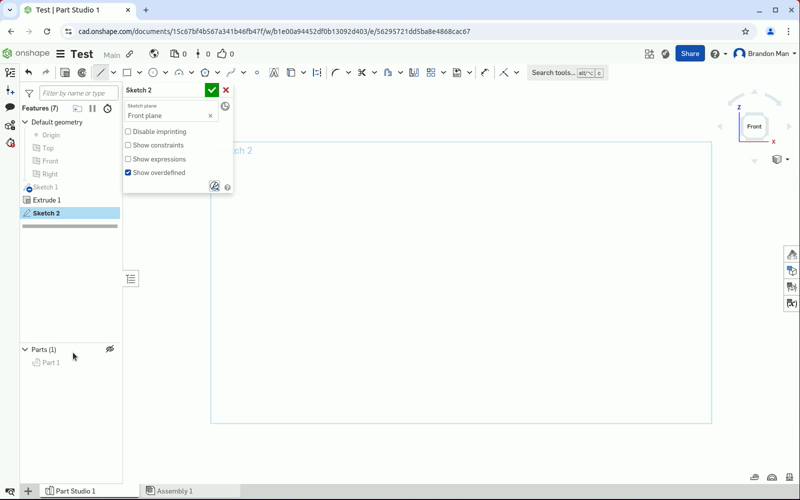
key_down(shift)
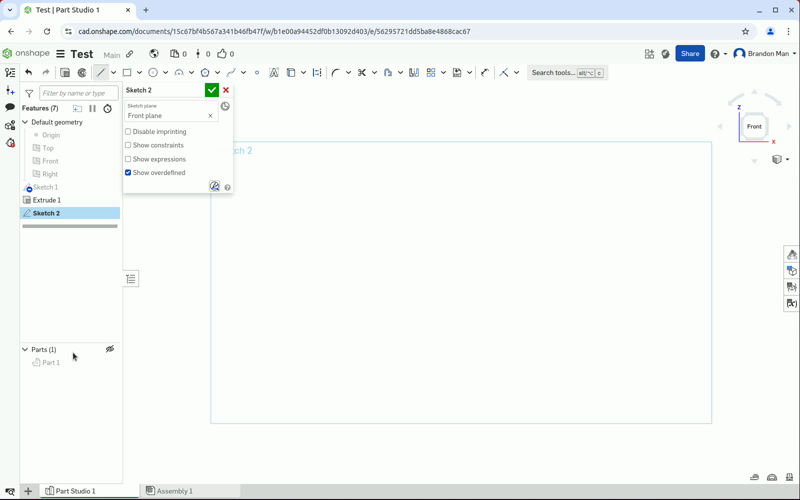
mouse_move(463, 280)
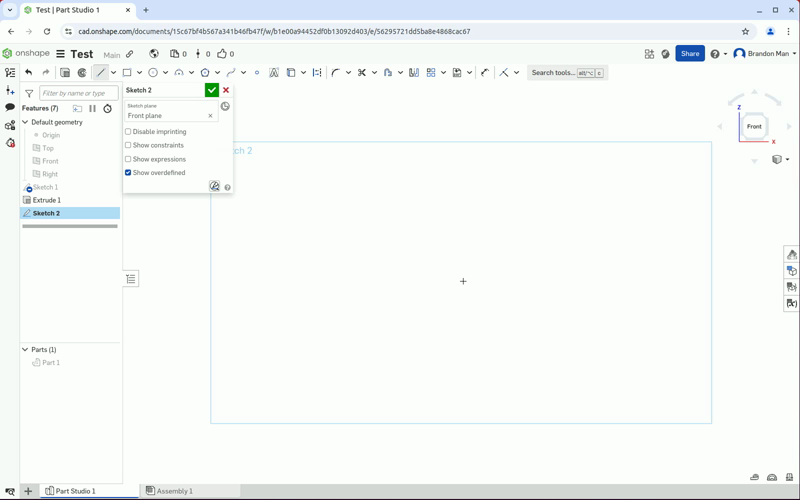
click(463, 280)
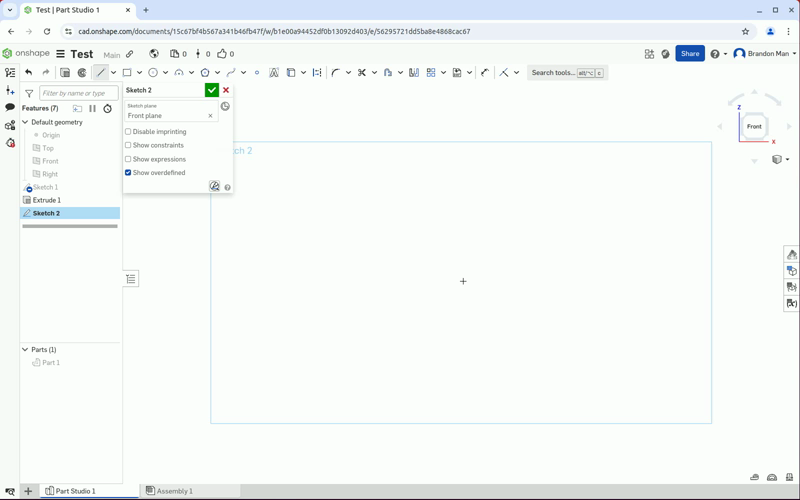
key_up(shift)
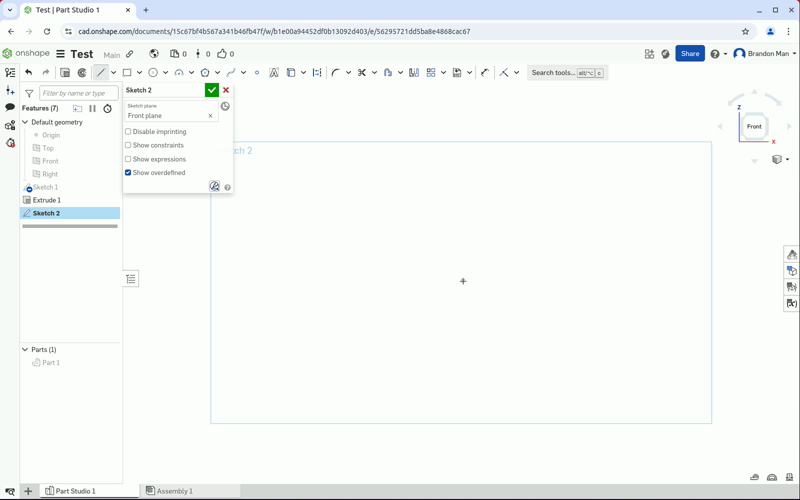
key_down(shift)
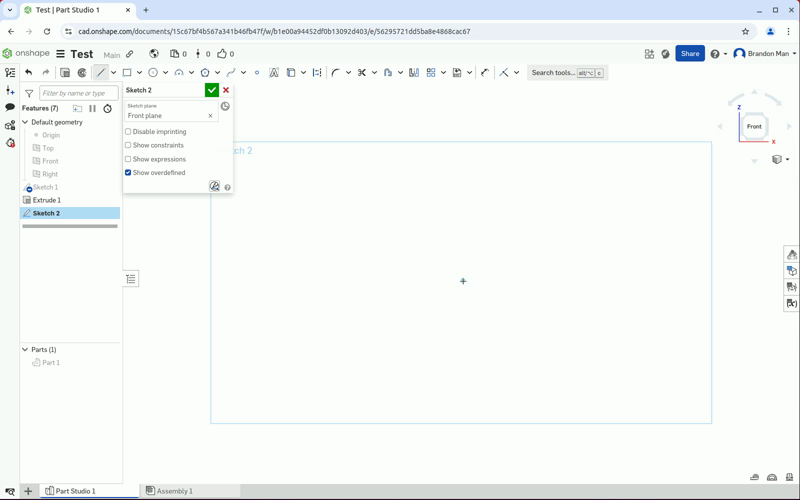
mouse_move(570, 280)
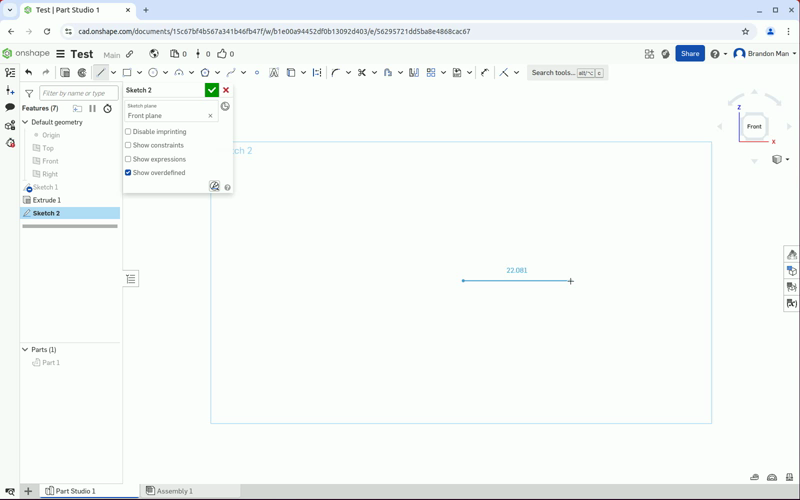
click(570, 280)
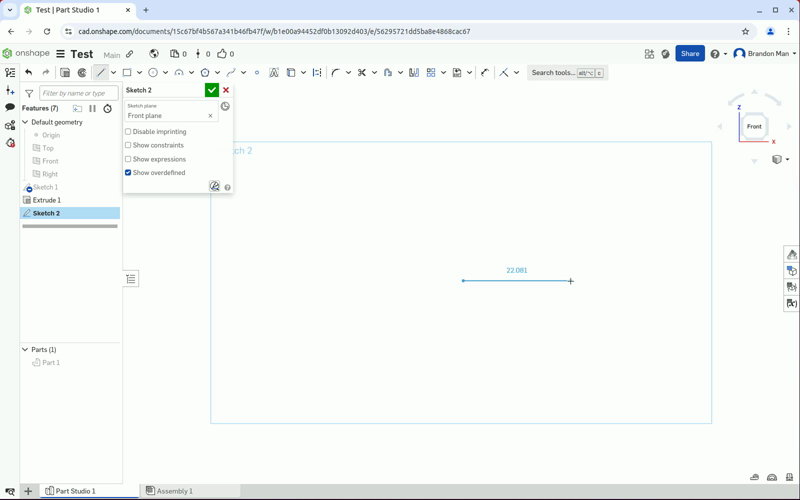
key_up(shift)
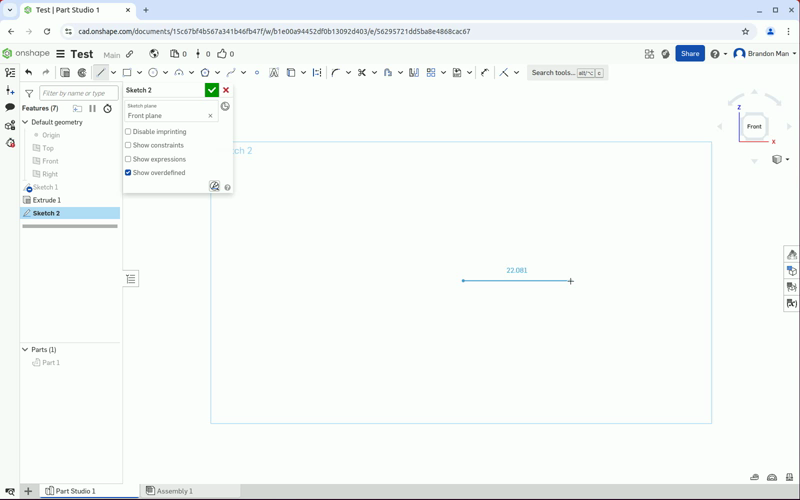
key_down(shift)
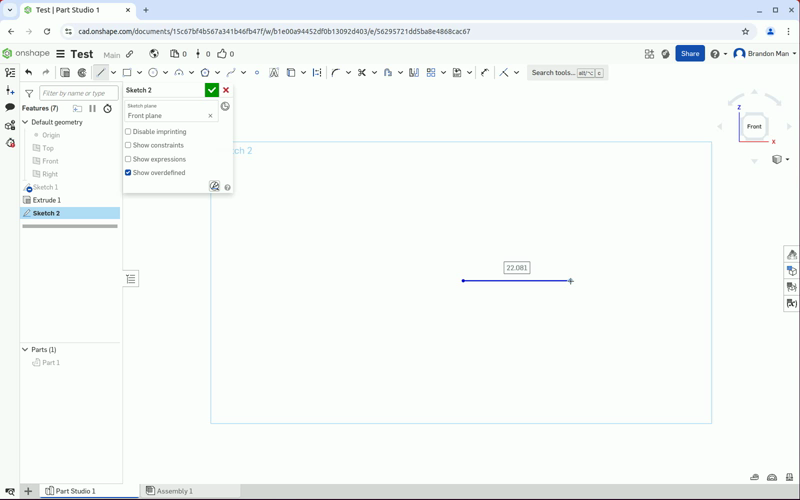
mouse_move(570, 185)
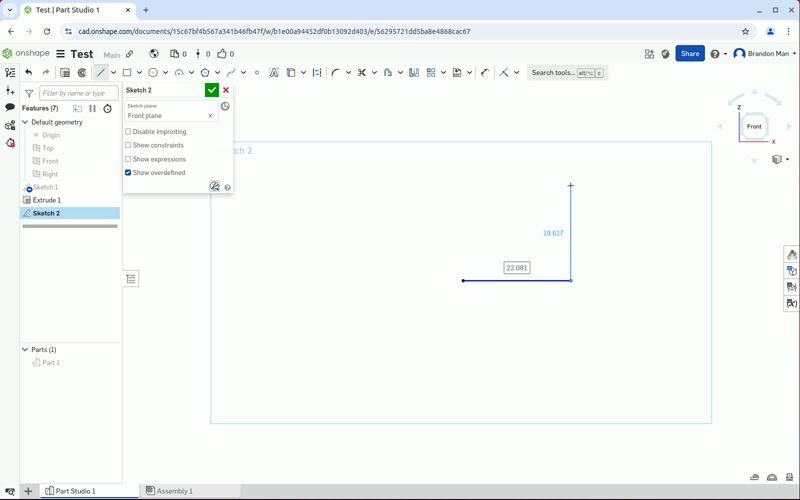
click(570, 185)
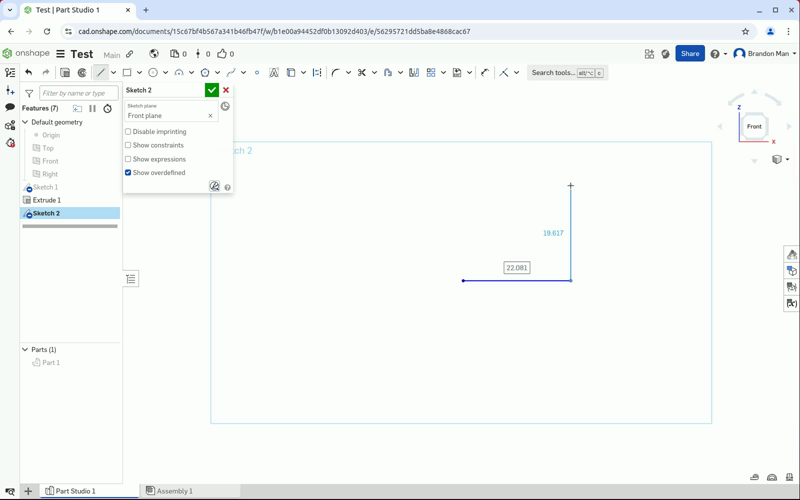
key_up(shift)
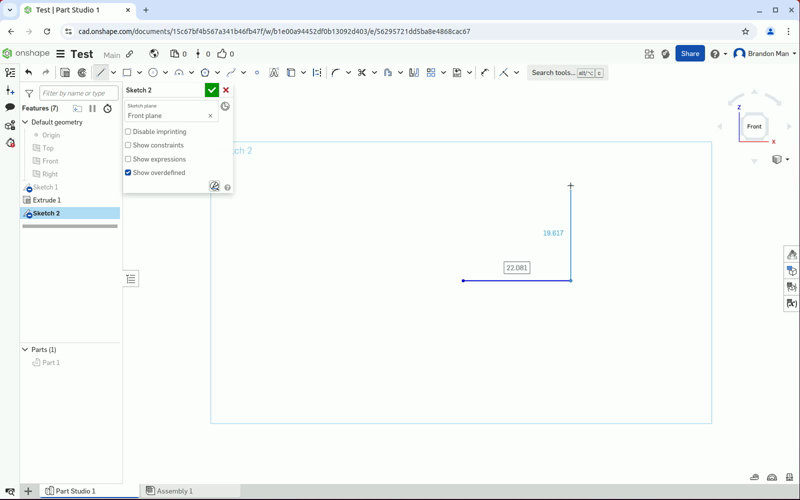
key_down(shift)
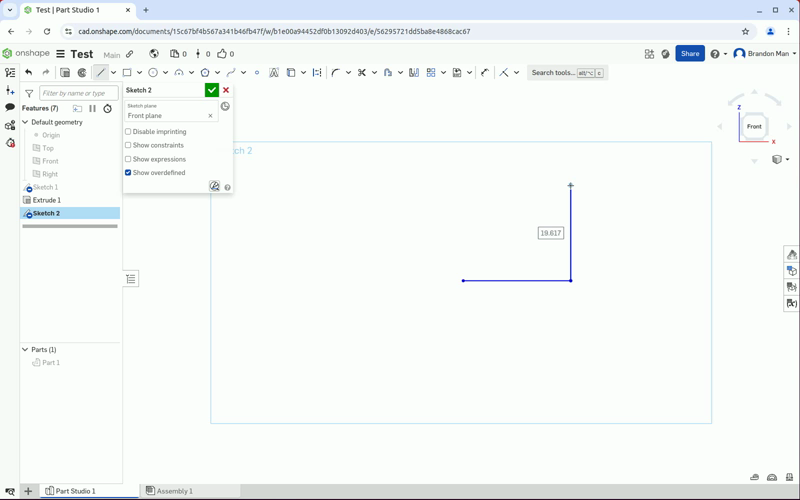
mouse_move(463, 185)
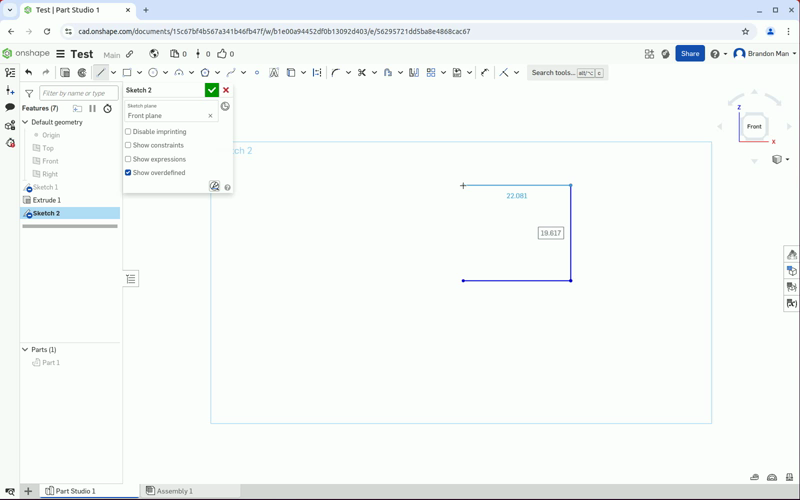
click(463, 185)
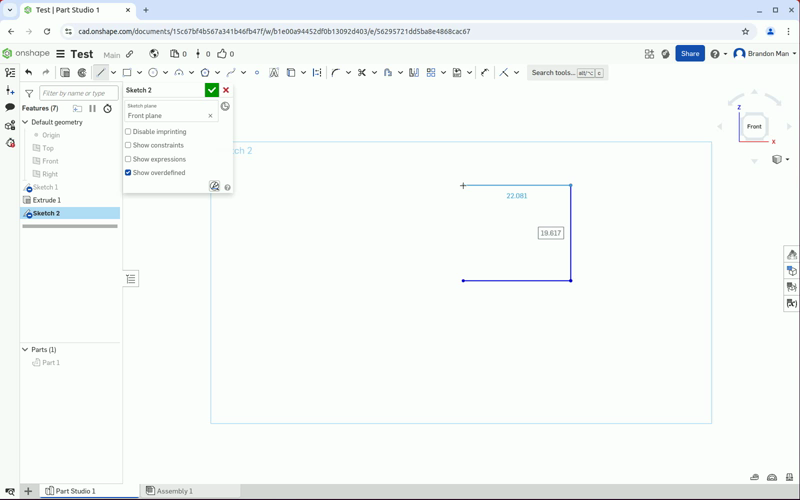
key_up(shift)
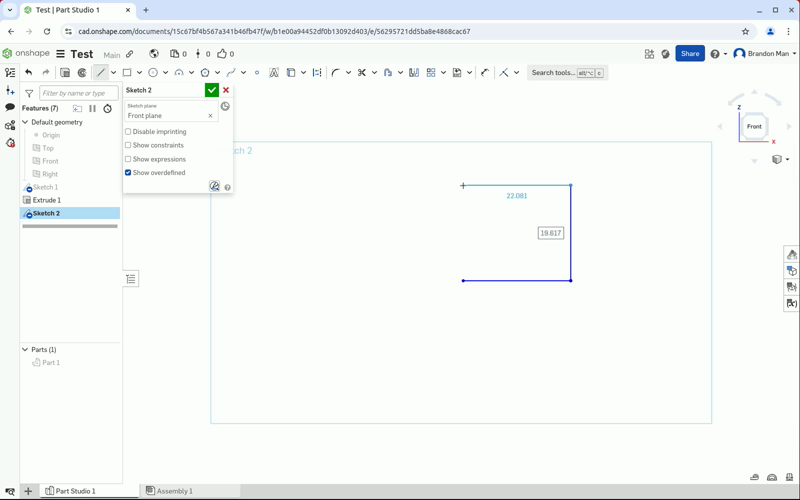
key_down(shift)
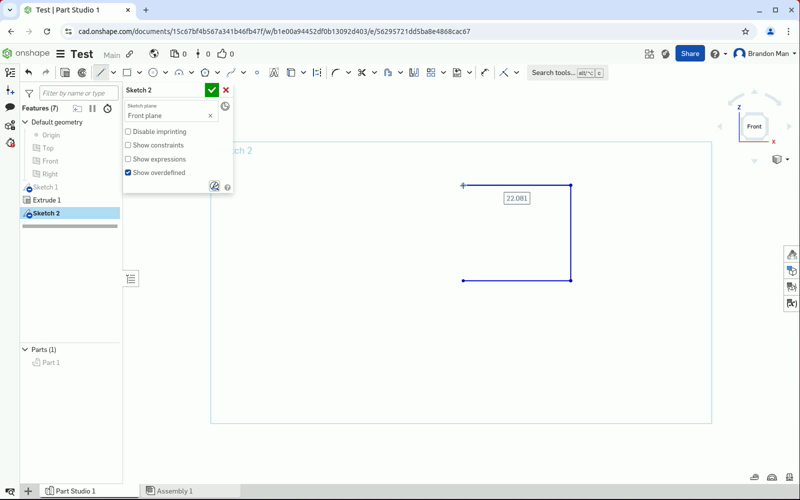
mouse_move(463, 280)
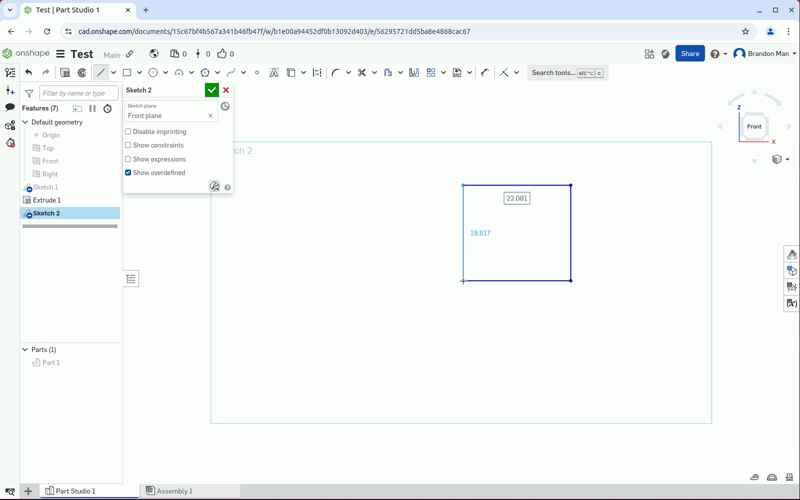
key_up(shift)
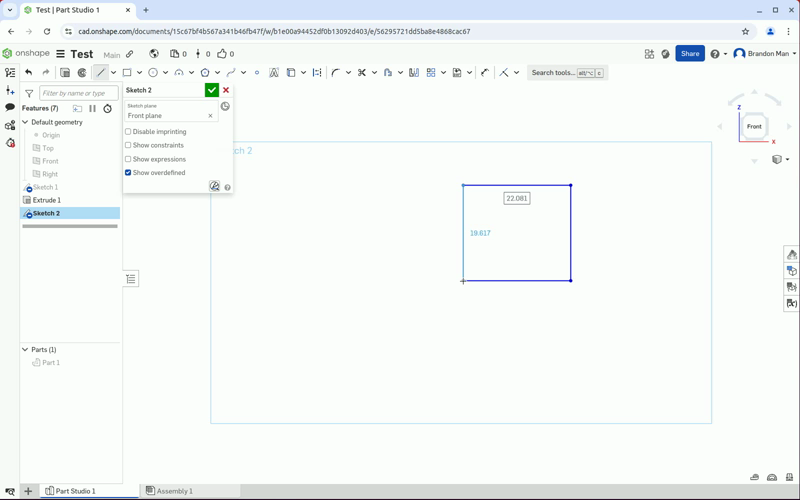
click(463, 280)
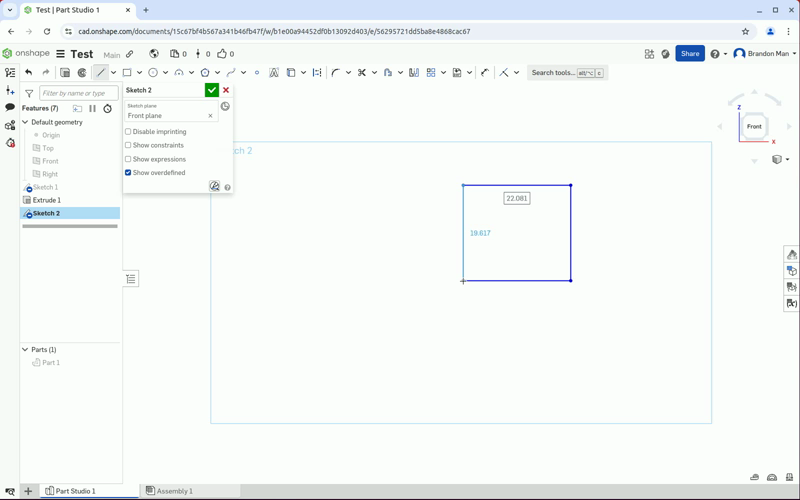
key(esc)
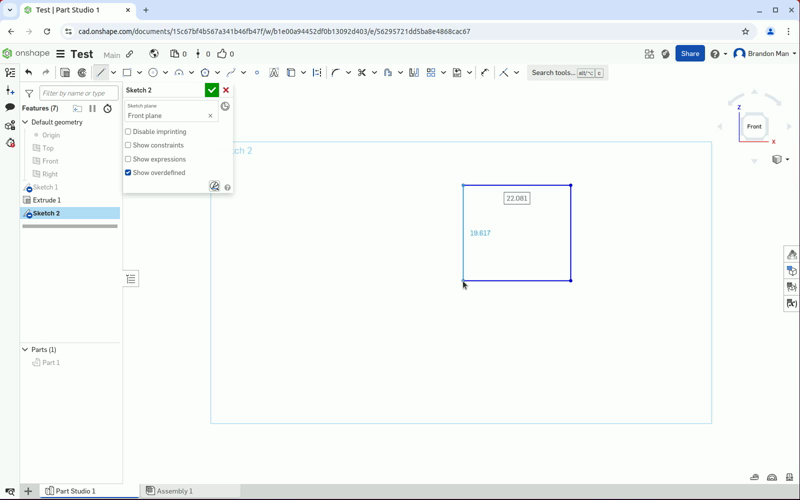
mouse_move(538, 217)
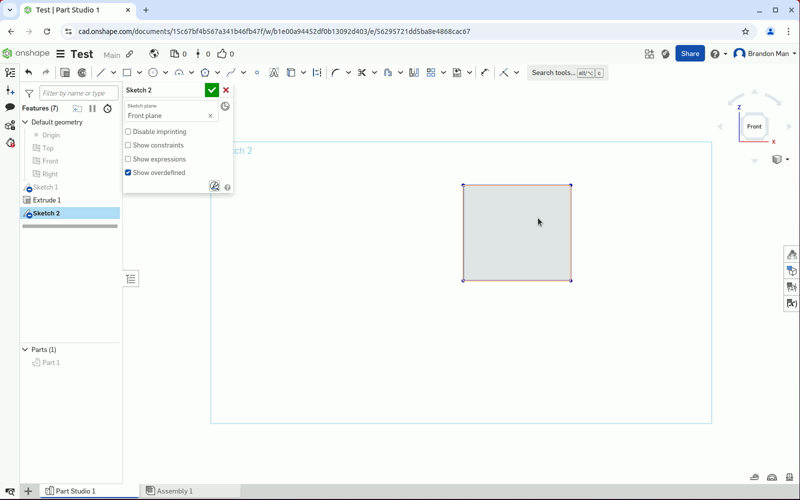
click(538, 217)
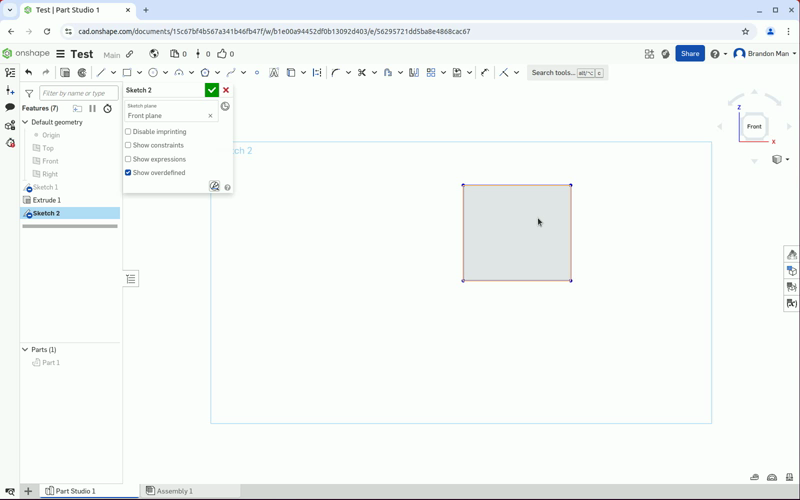
mouse_move(73, 352)
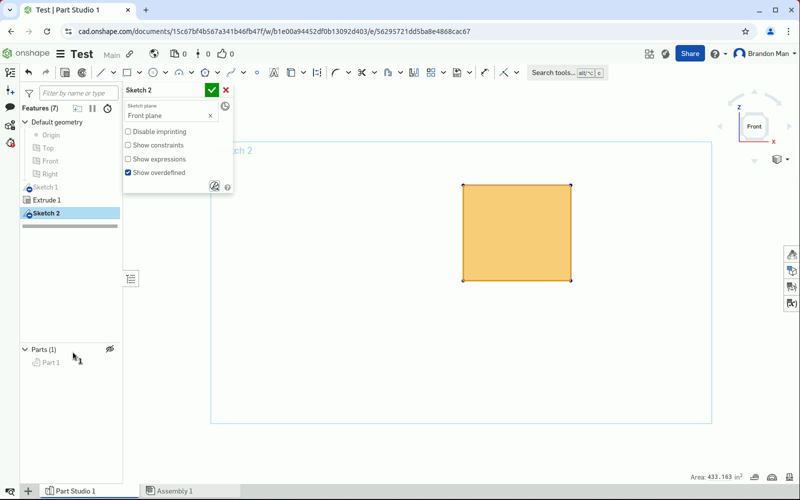
key(shift+y)
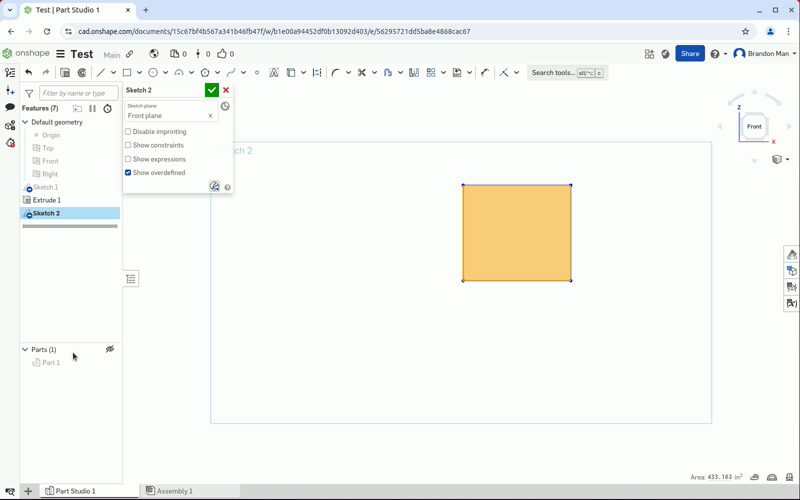
key(shift+e)
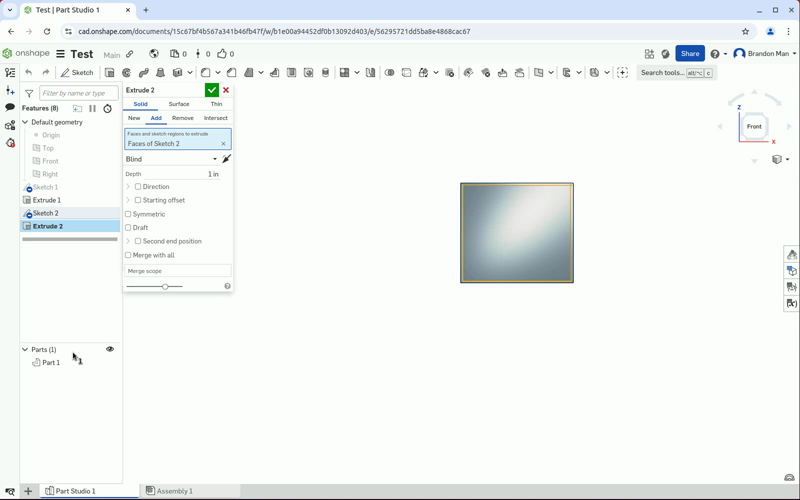
mouse_move(143, 106)
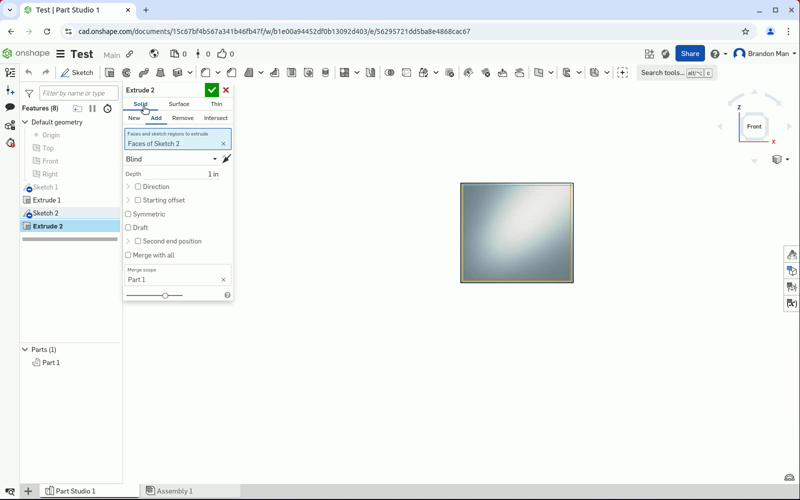
click(143, 106)
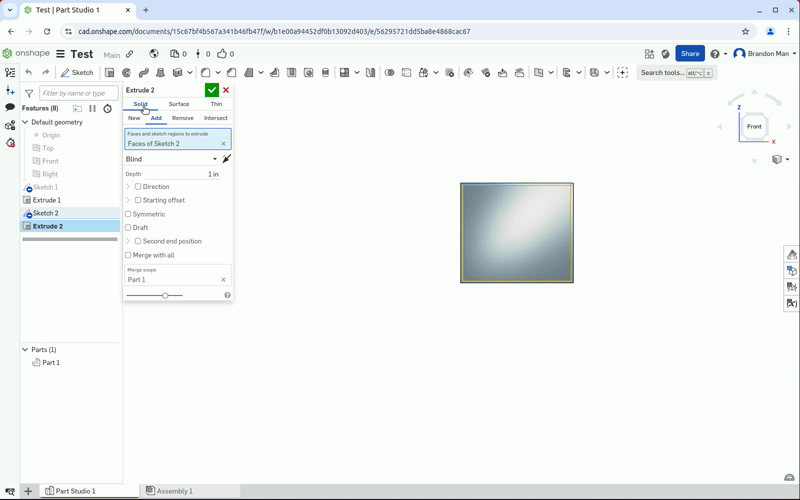
mouse_move(186, 120)
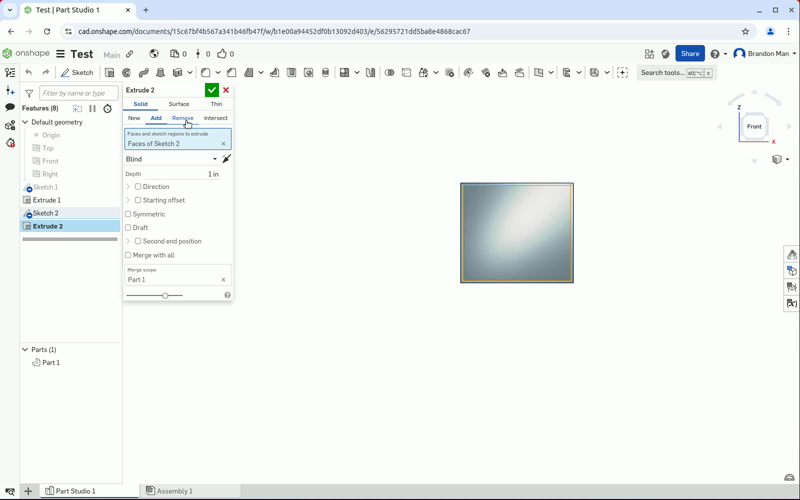
click(186, 120)
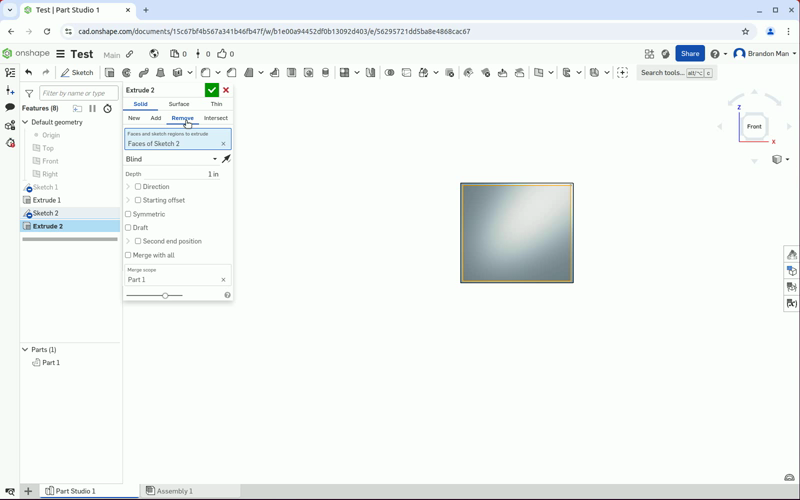
key(tab, 4)
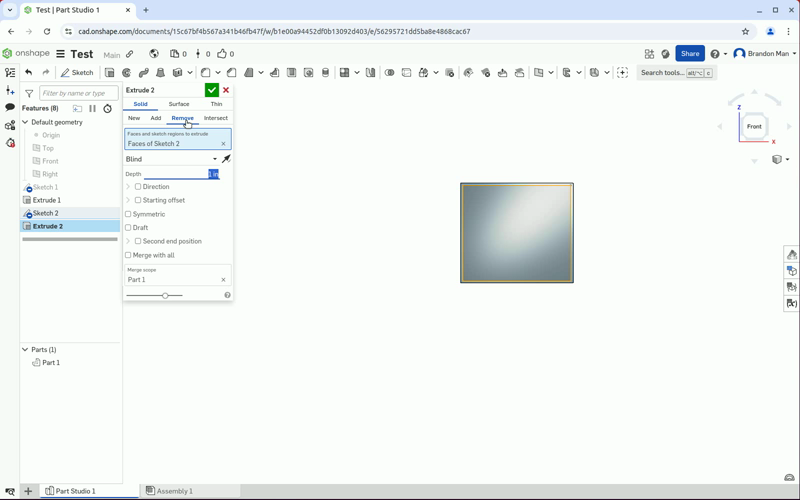
text(0.722)
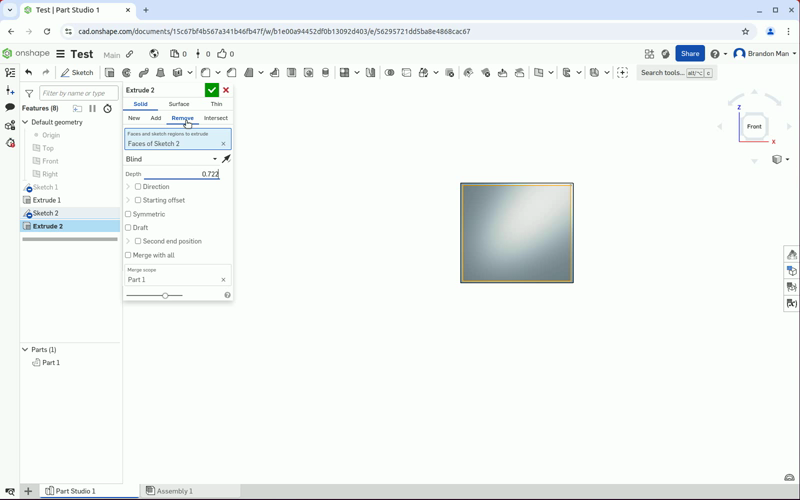
key(tab, 6)
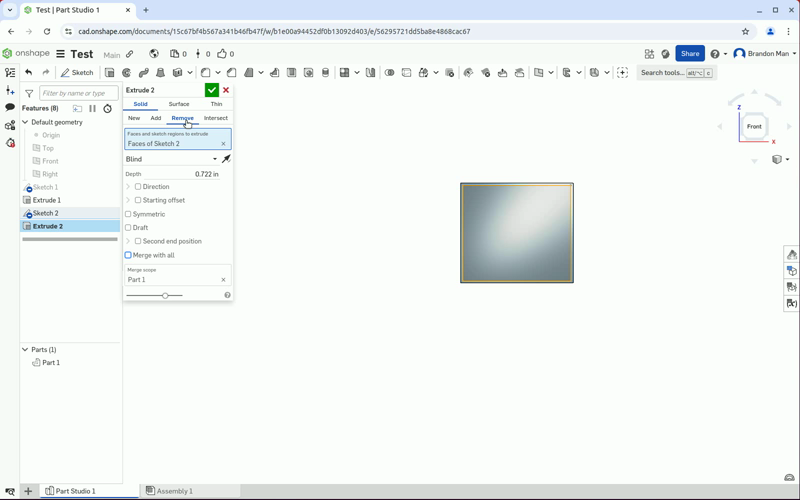
key(space)
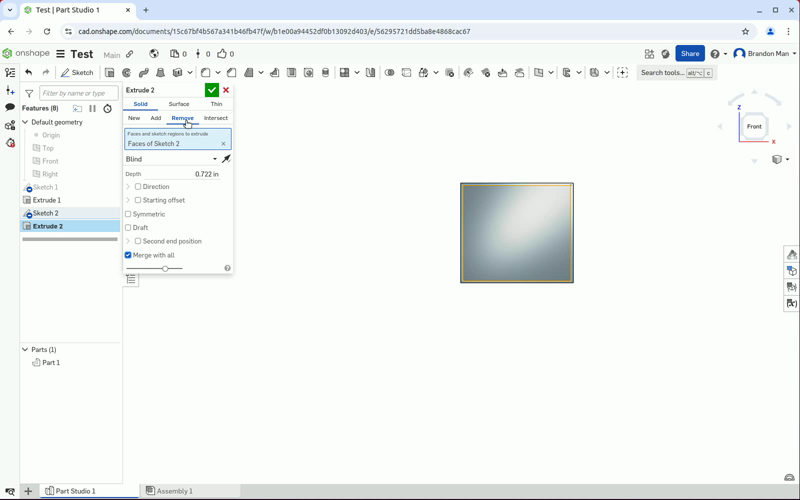
key(enter)
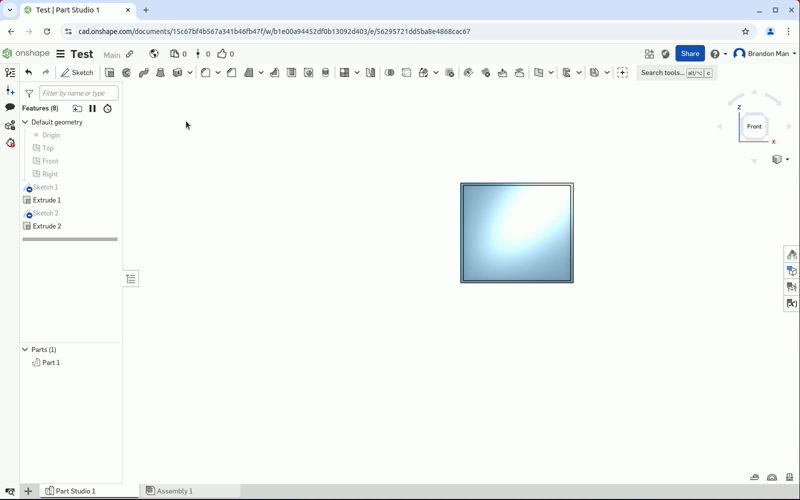
key(shift+h)
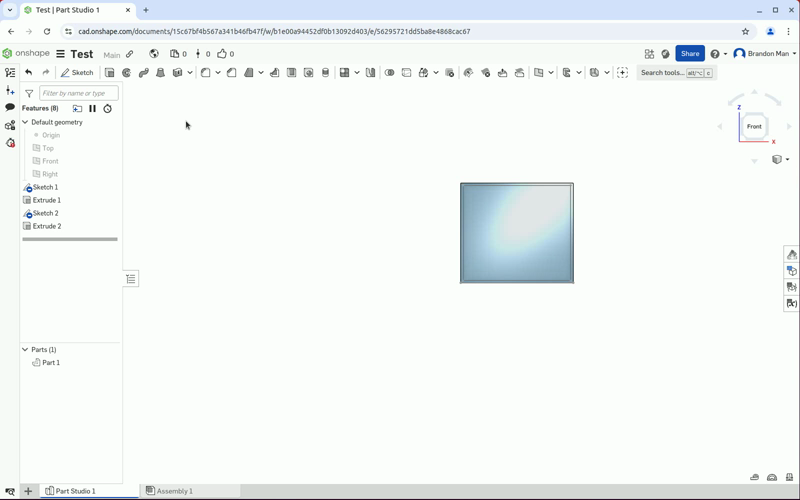
key(shift+h)
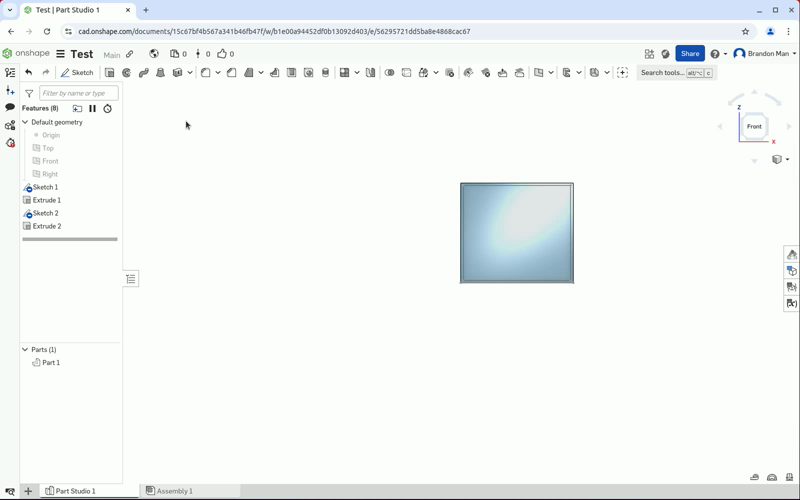
key(shift+7)
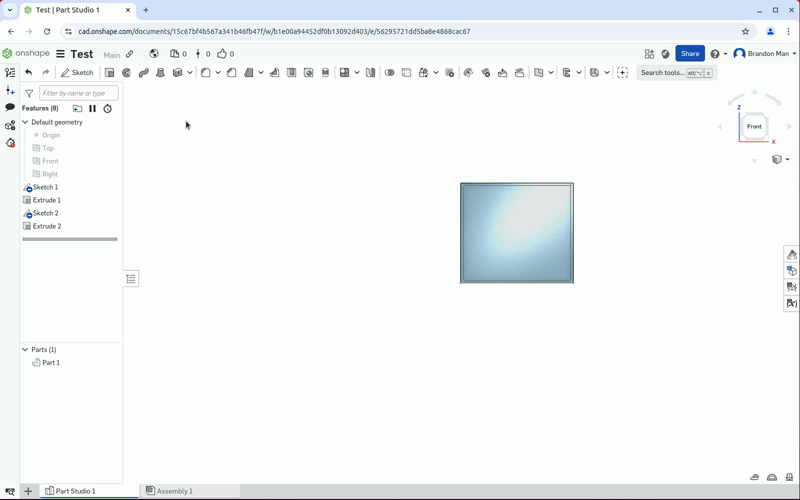
key(left, 2)
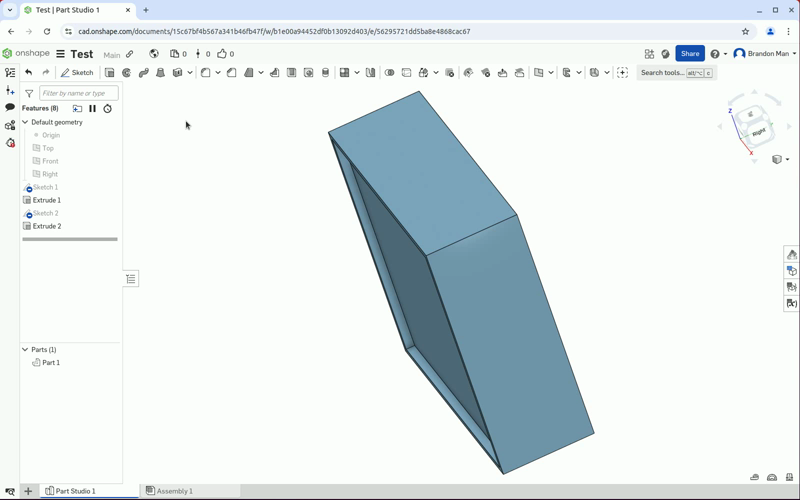
key(down, 2)
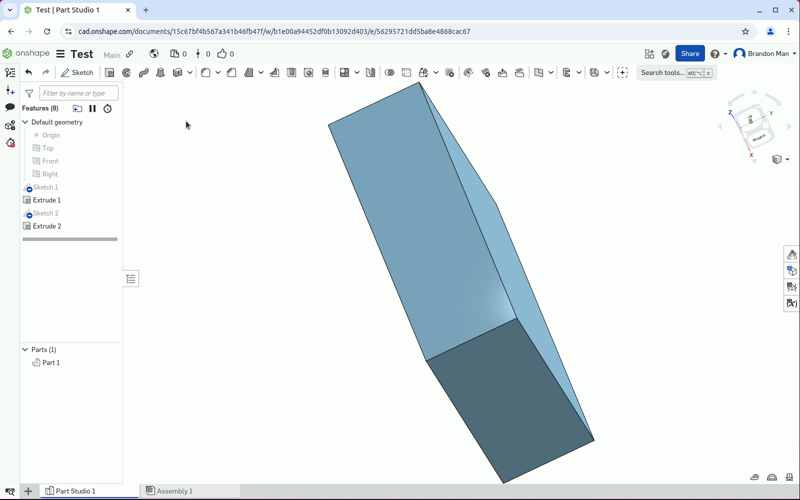
key(up, 2)
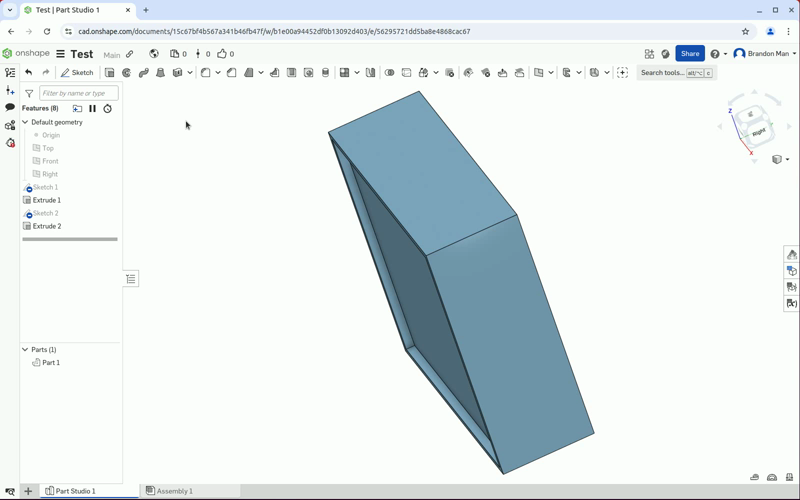
key(right, 2)
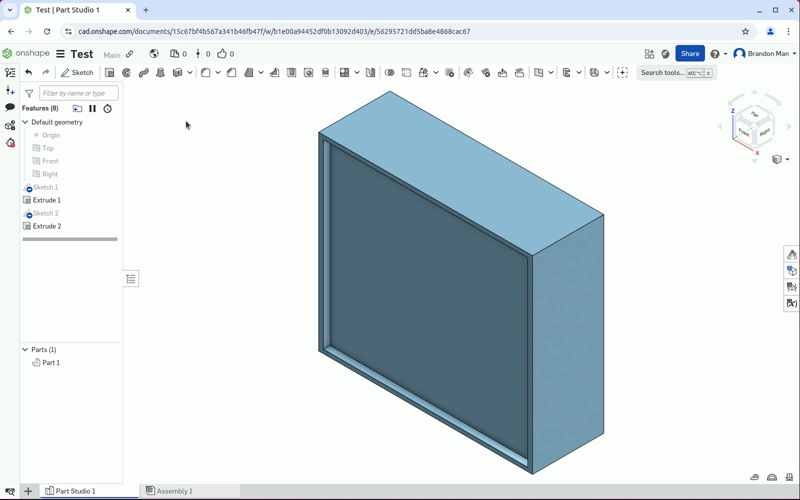
mouse_move(73, 189)
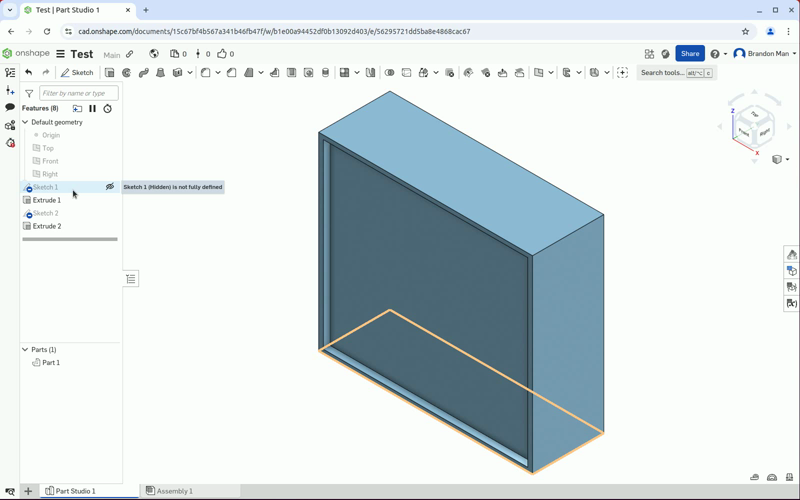
click(73, 189)